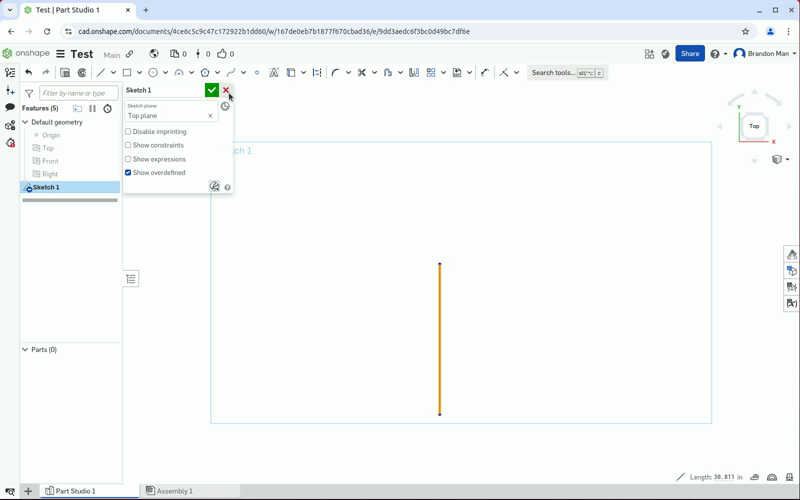
key(shift+h)
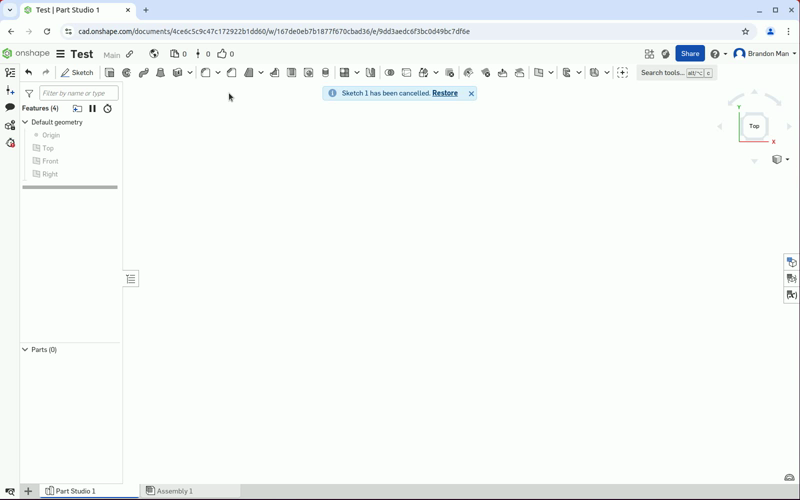
mouse_move(73, 352)
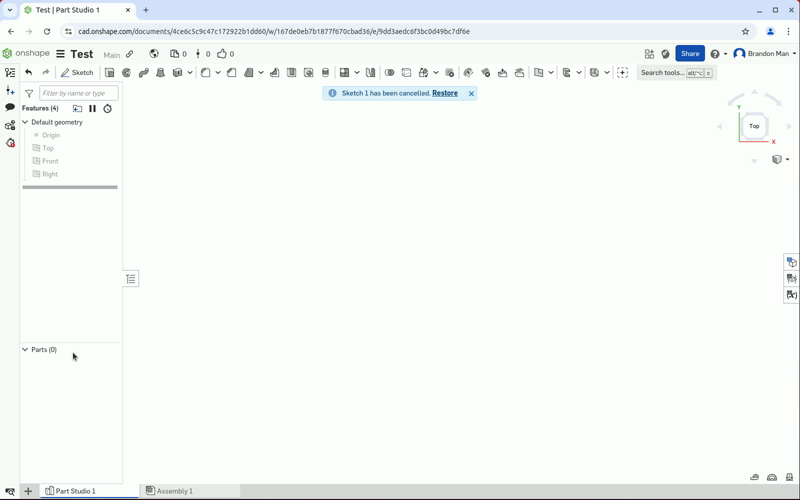
key(y)
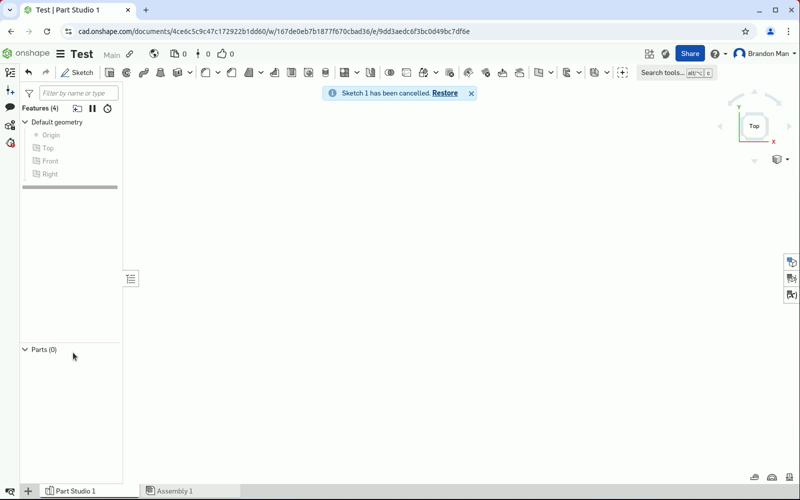
key(shift+p)
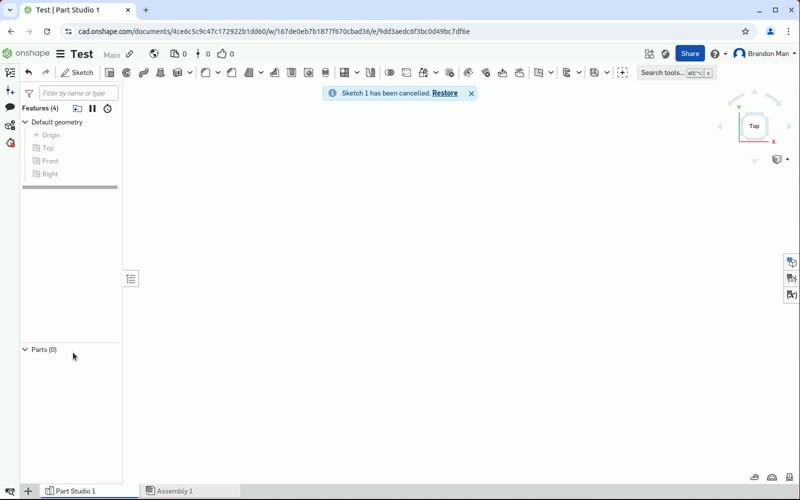
key(space)
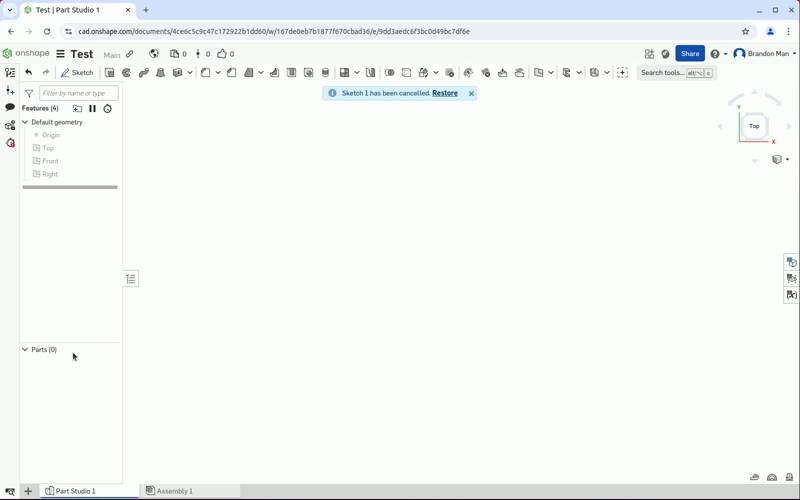
key_down(shift)
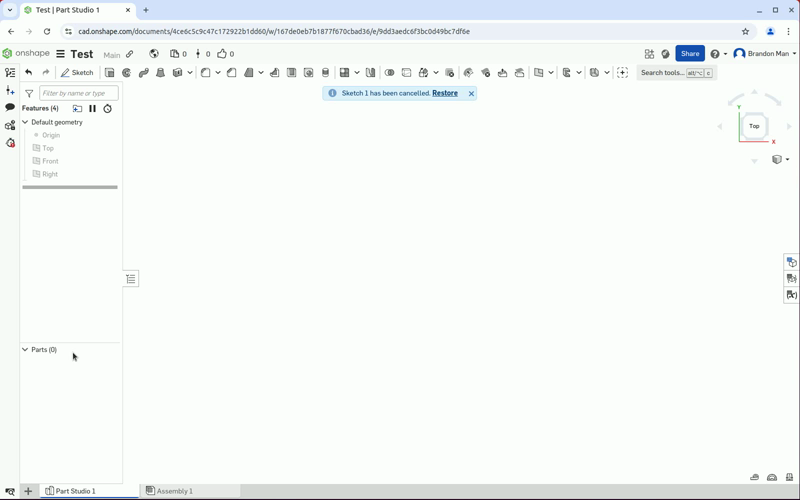
key(up)
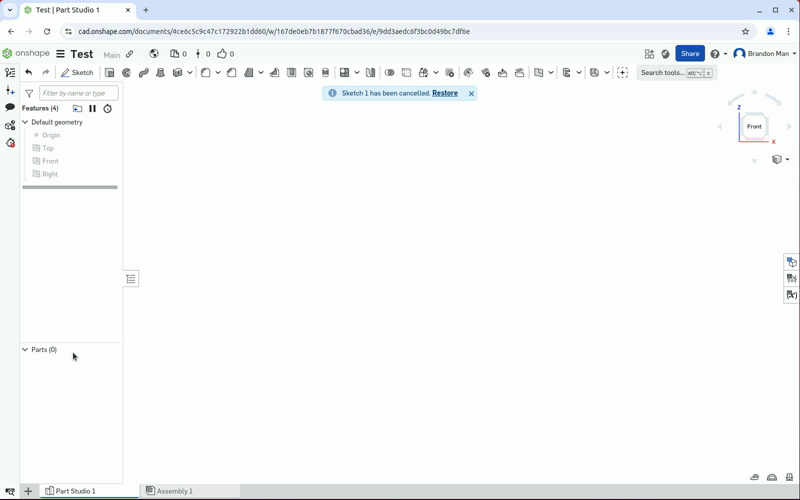
key_up(shift)
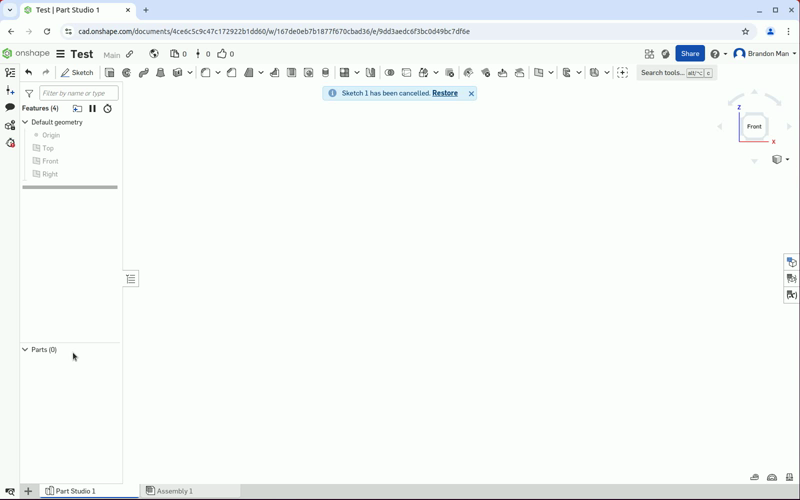
mouse_move(73, 352)
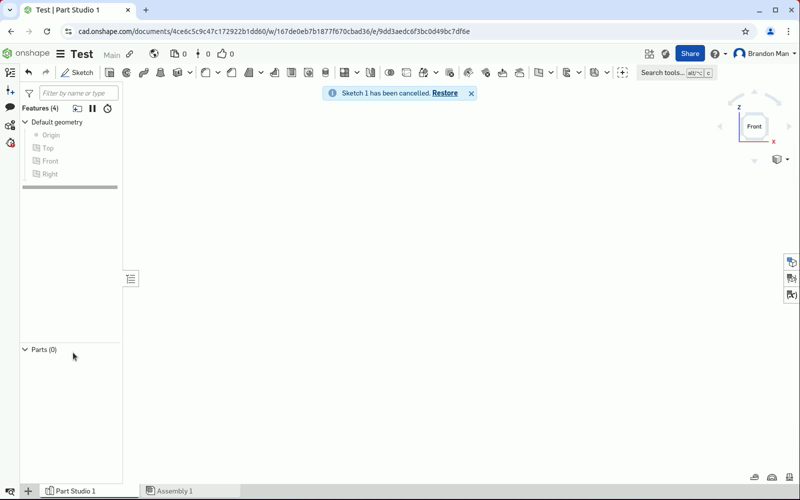
key(shift+y)
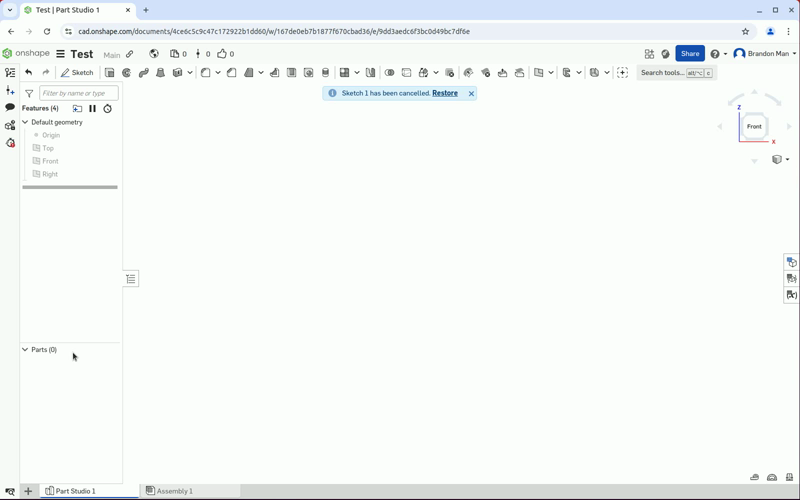
key(shift+s)
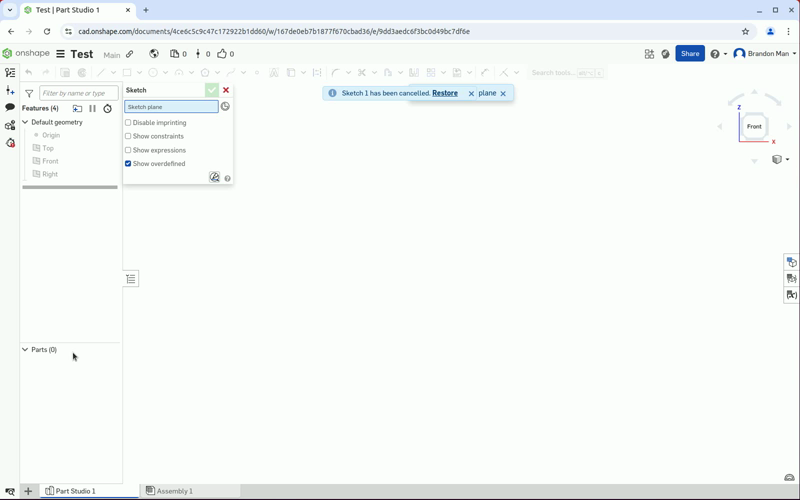
mouse_move(73, 163)
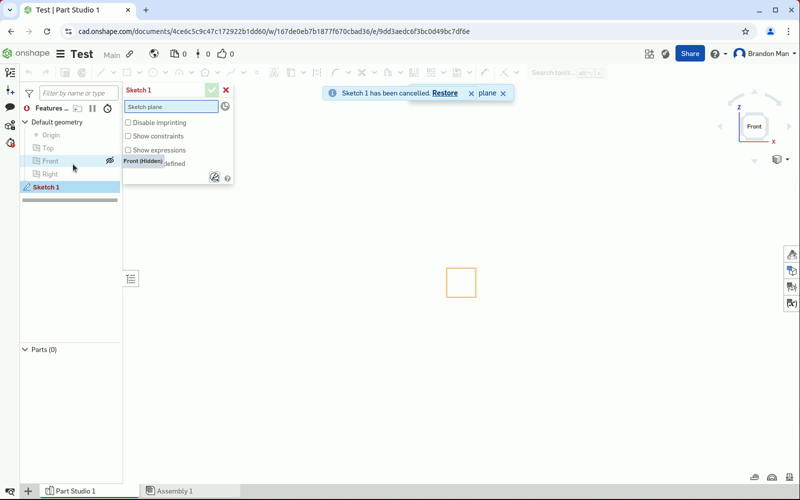
click(73, 163)
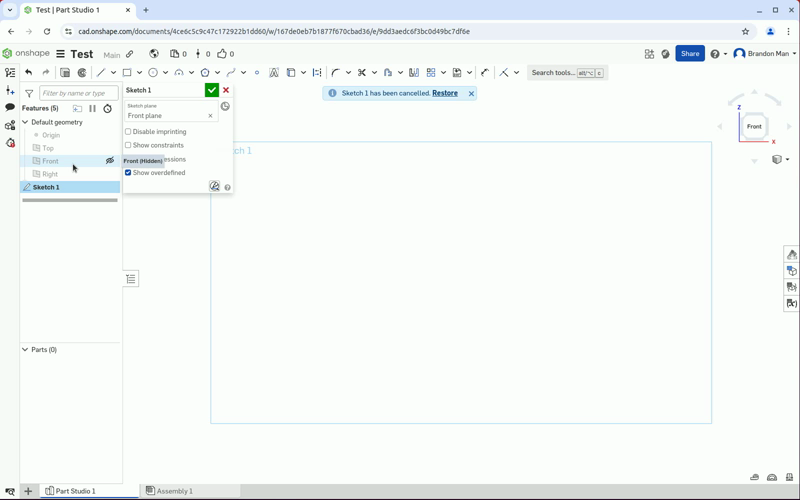
mouse_move(73, 352)
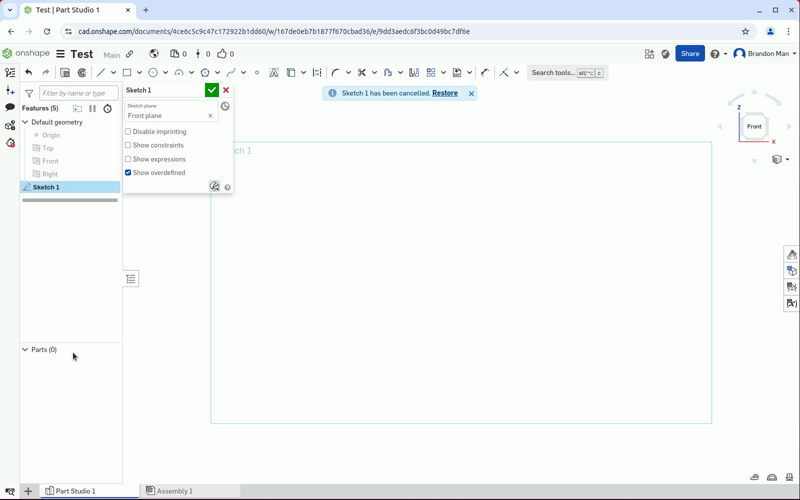
key(y)
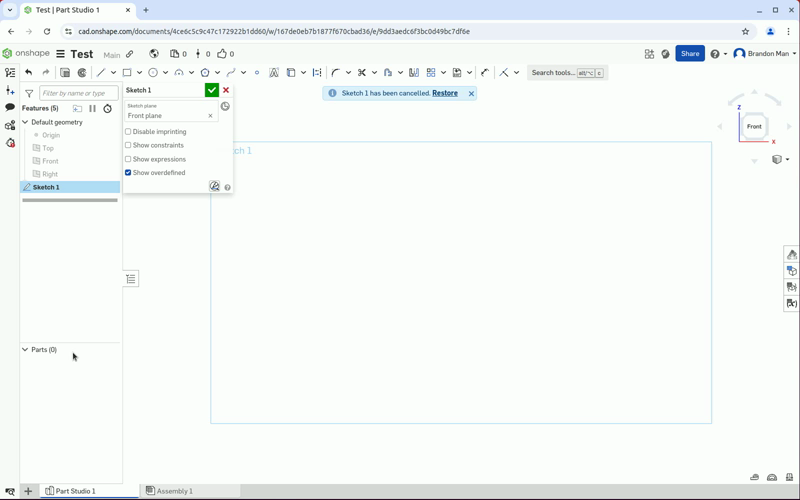
key(c)
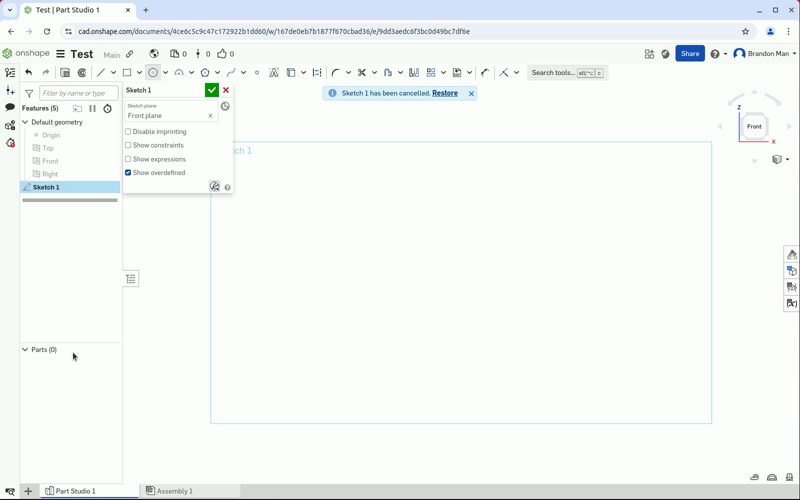
key_down(shift)
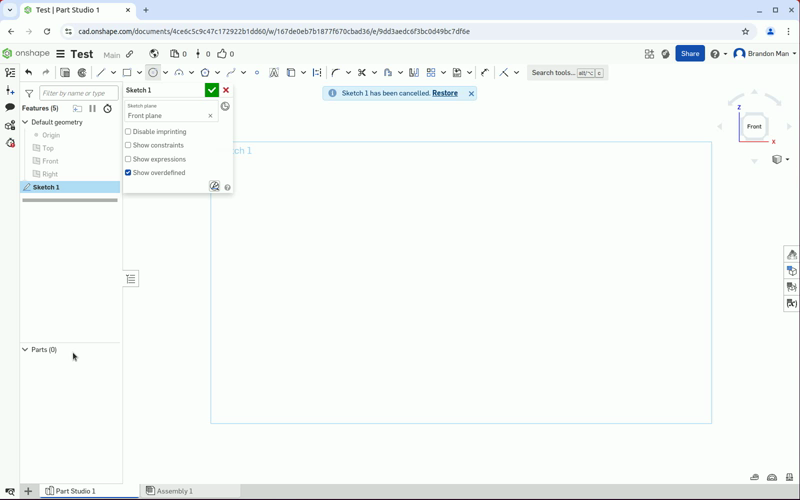
mouse_move(410, 309)
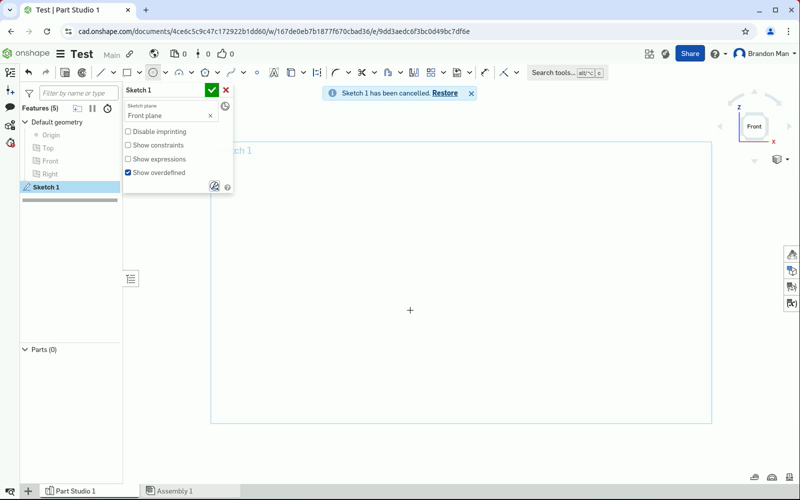
click(410, 309)
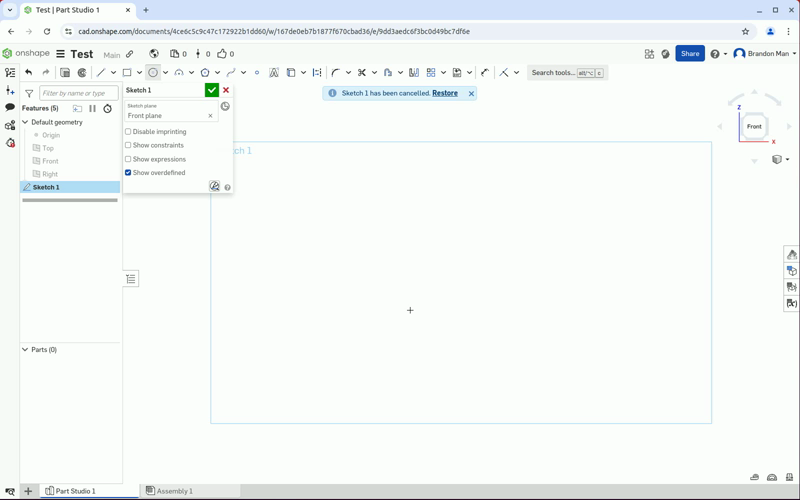
key_up(shift)
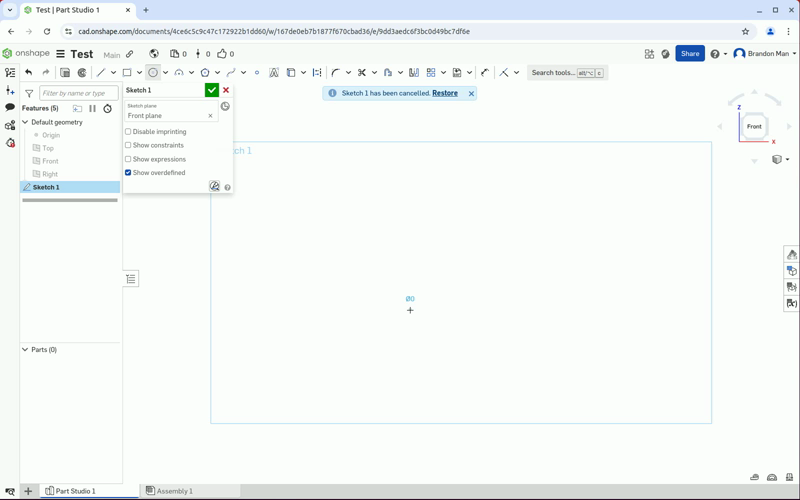
mouse_move(472, 309)
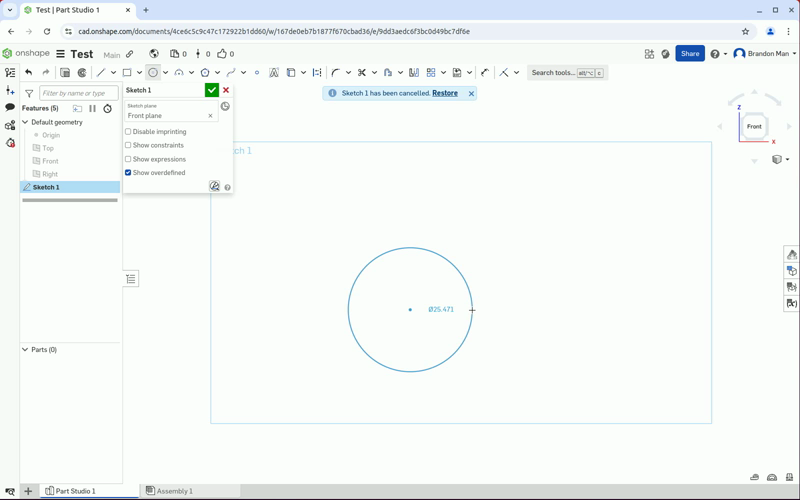
click(472, 309)
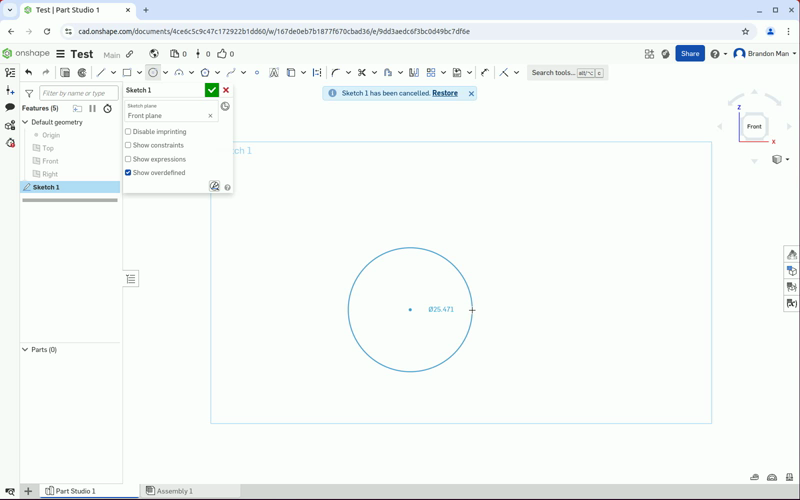
key(esc)
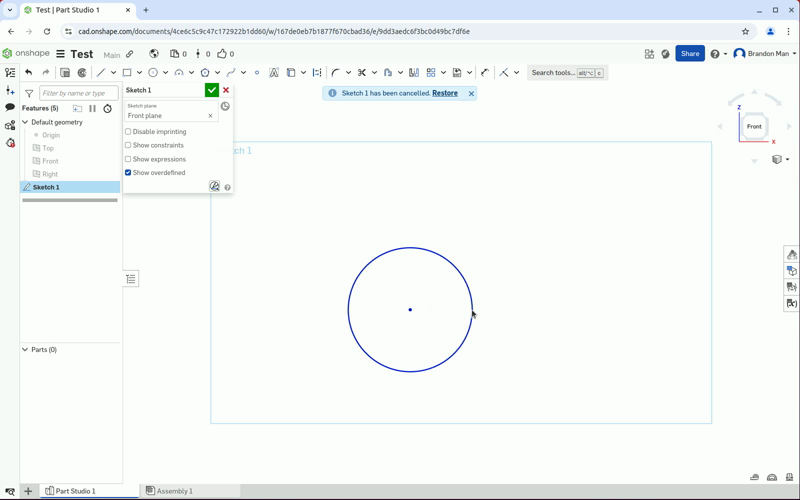
key(c)
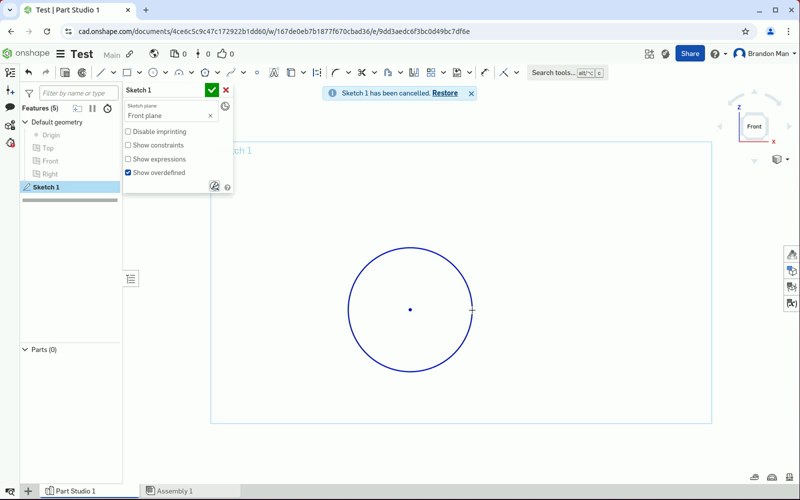
key_down(shift)
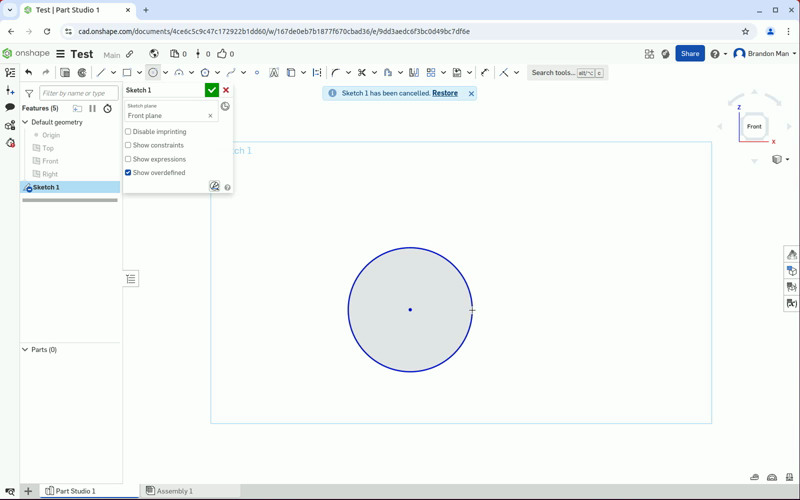
mouse_move(410, 309)
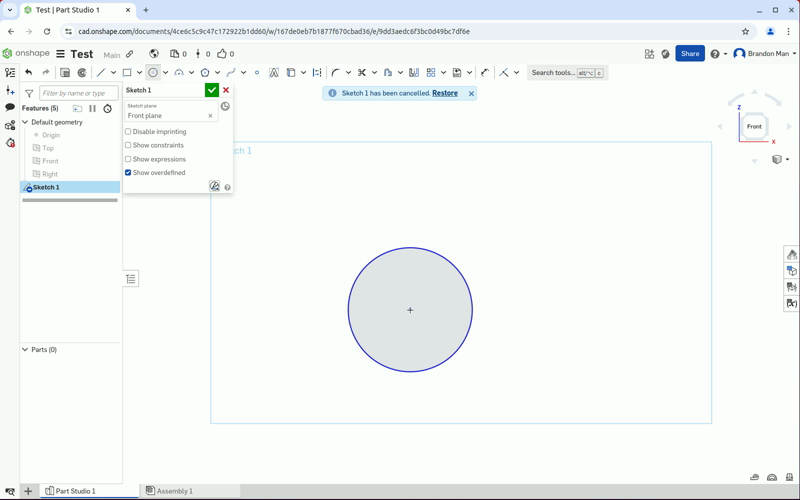
click(410, 309)
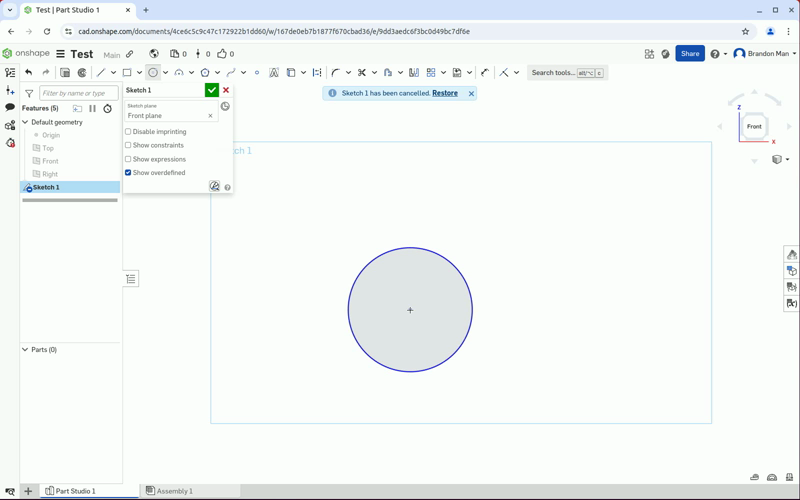
key_up(shift)
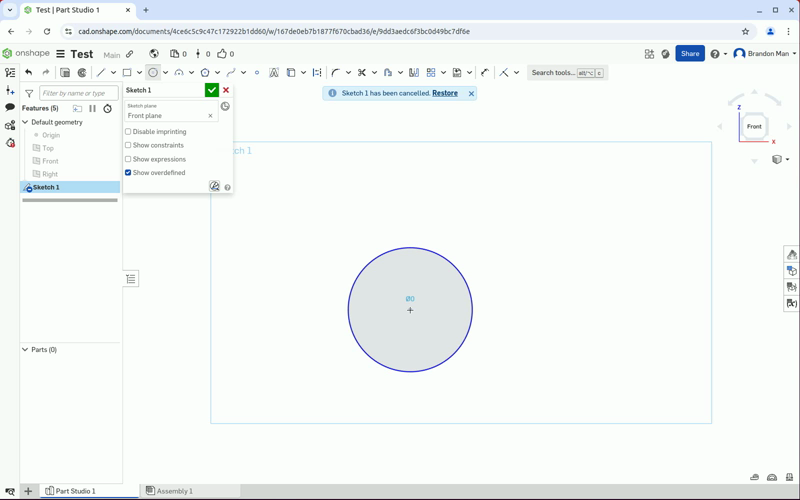
mouse_move(418, 309)
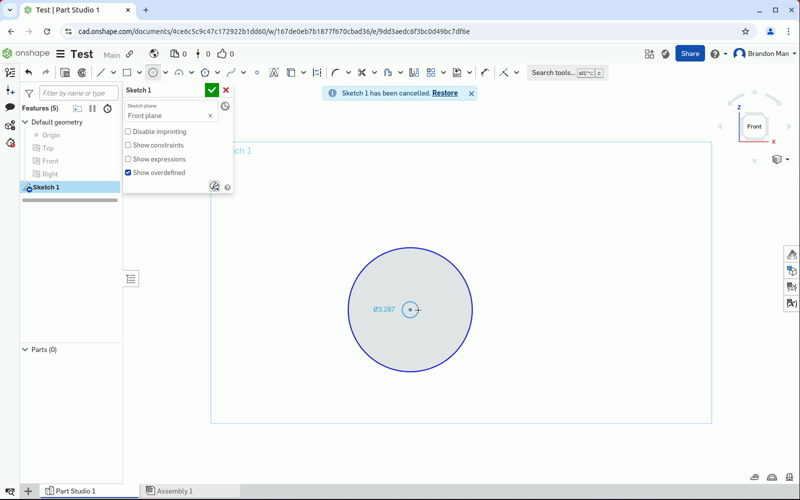
click(418, 309)
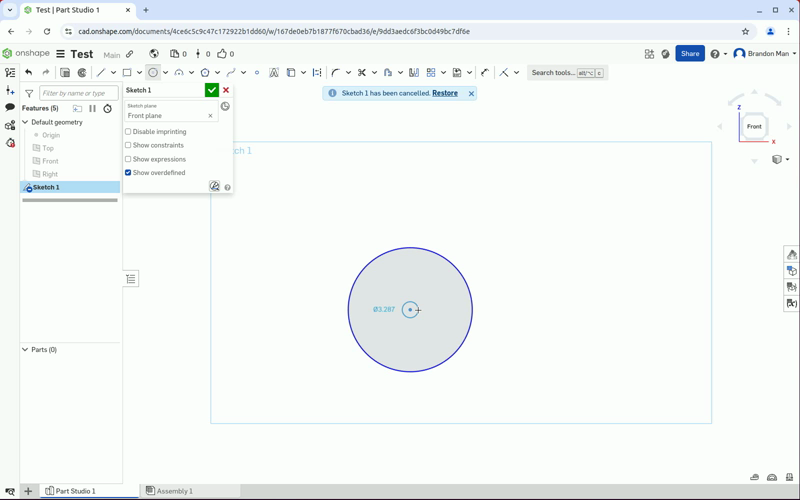
key(esc)
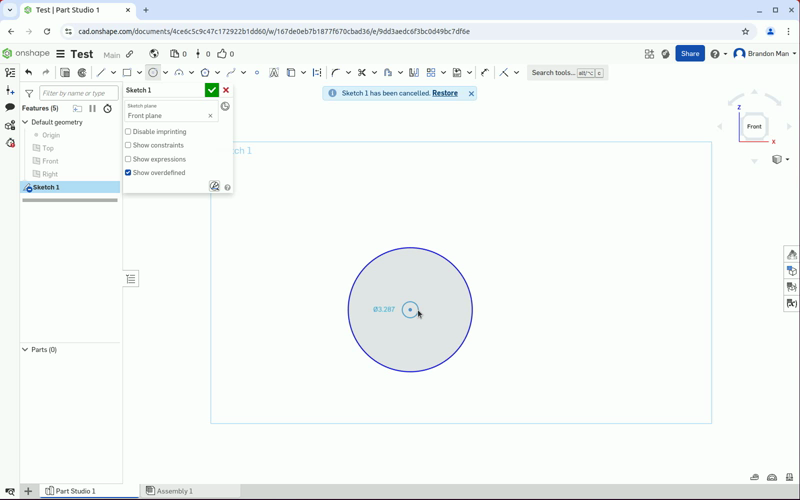
mouse_move(384, 316)
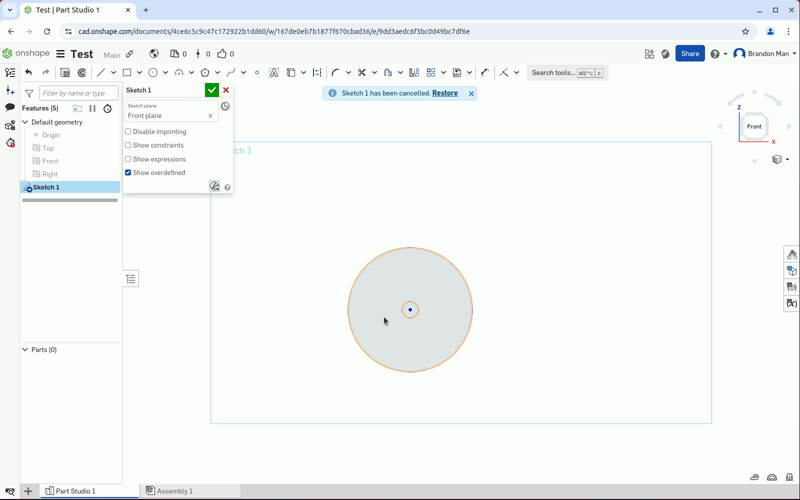
click(384, 316)
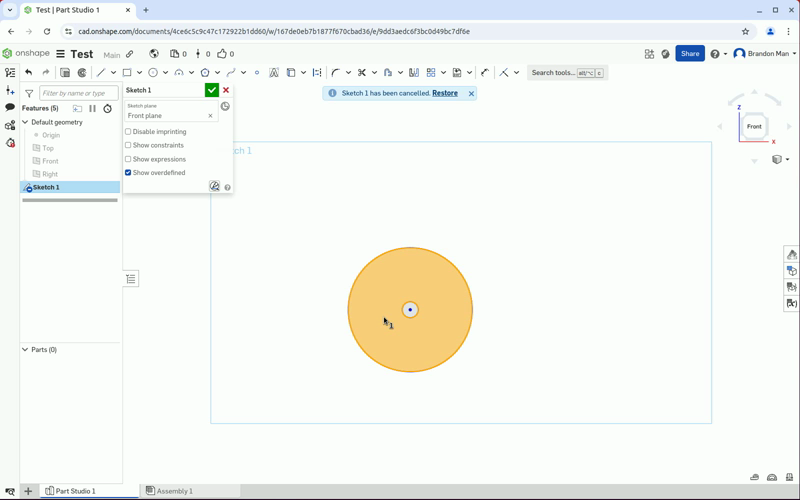
mouse_move(73, 352)
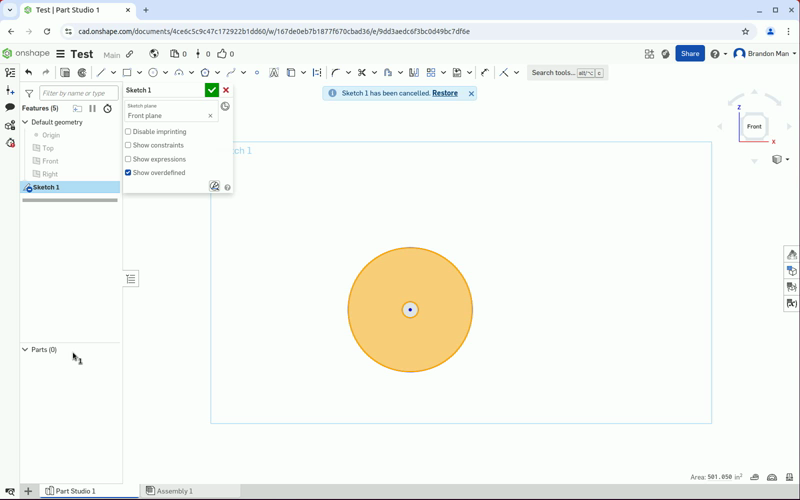
key(shift+y)
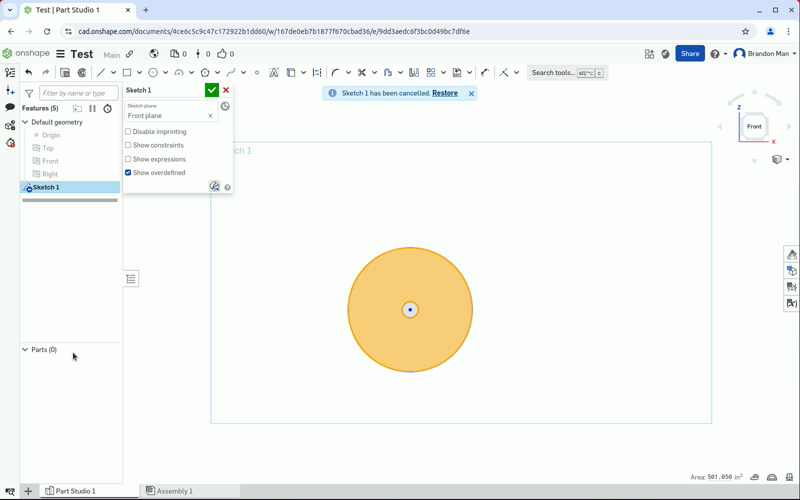
key(shift+e)
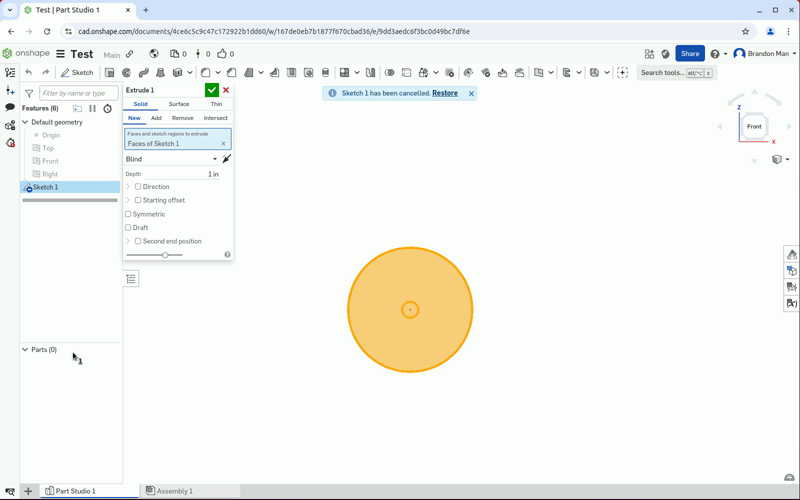
mouse_move(143, 106)
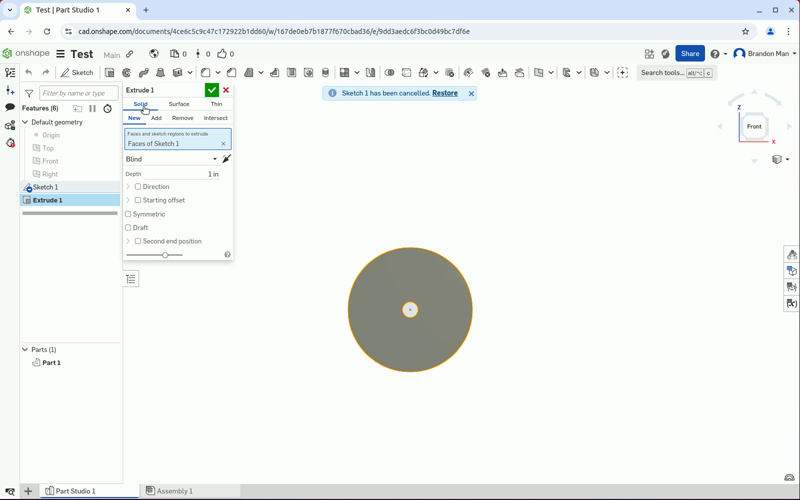
click(143, 106)
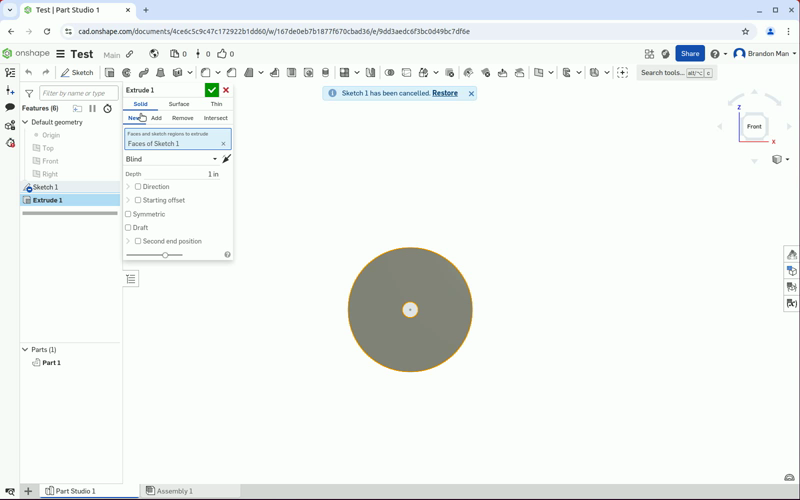
mouse_move(137, 120)
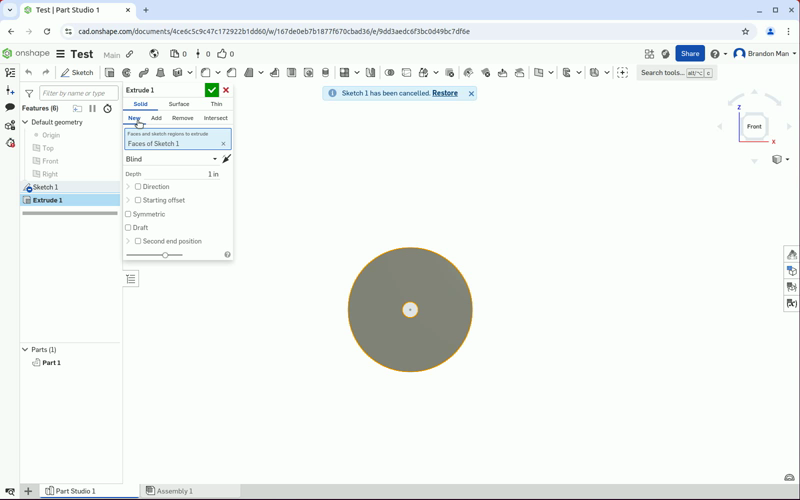
click(137, 120)
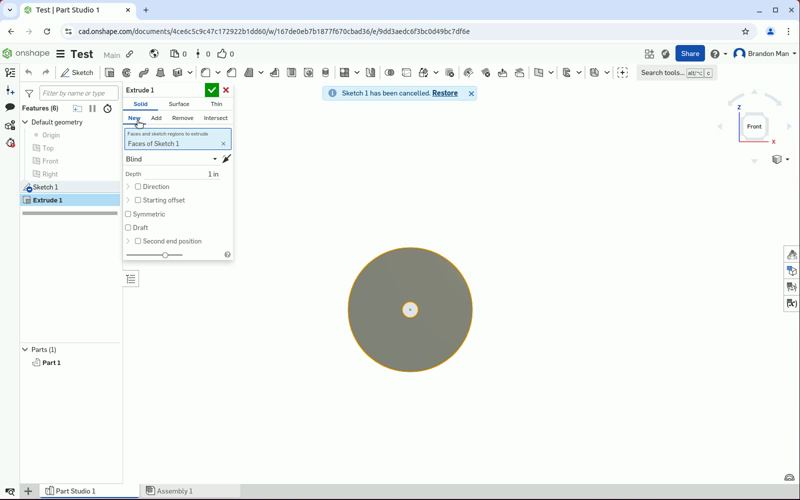
key(tab, 4)
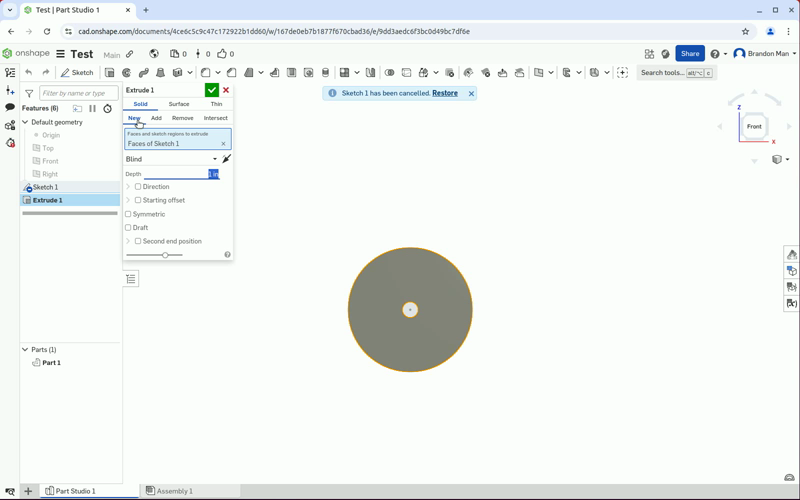
text(1.685)
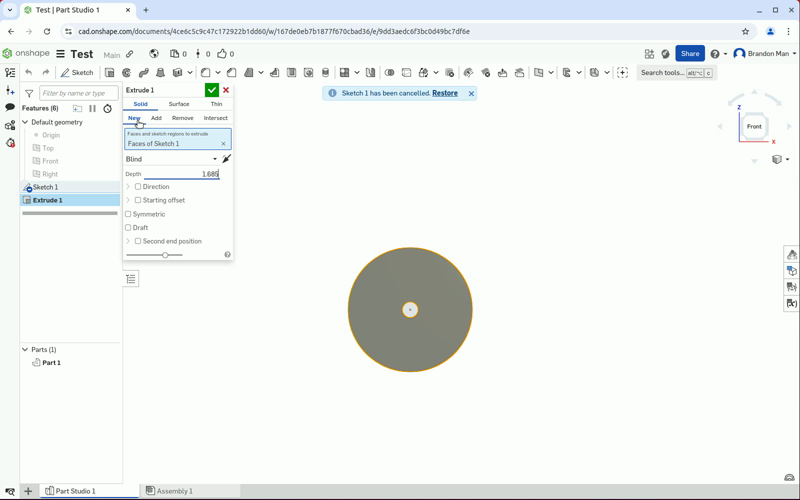
key(enter)
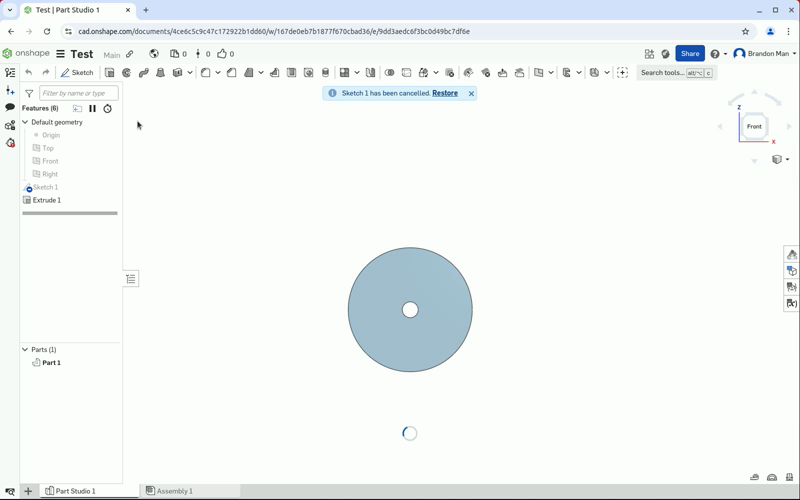
key(shift+h)
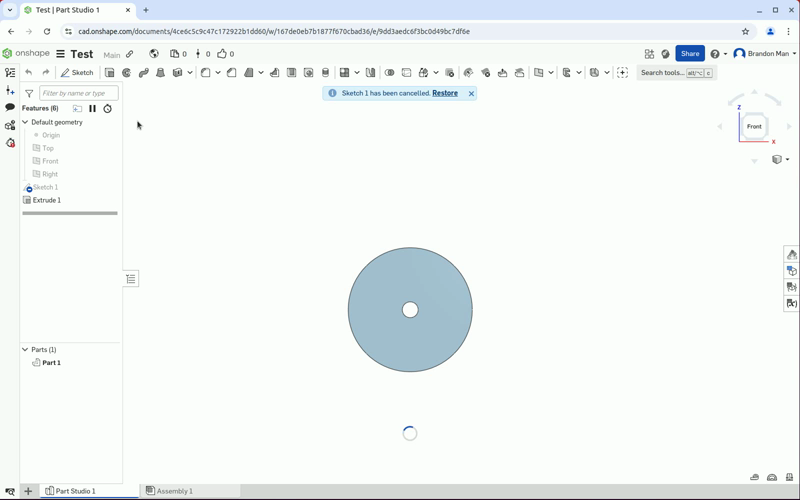
key(shift+h)
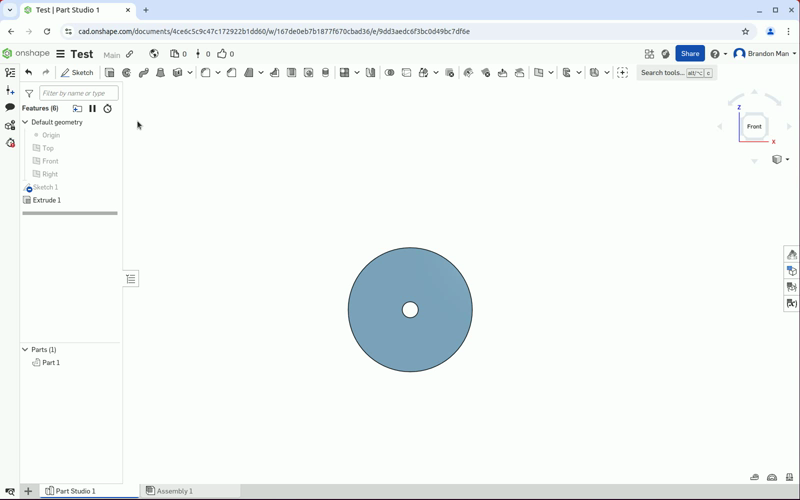
mouse_move(73, 189)
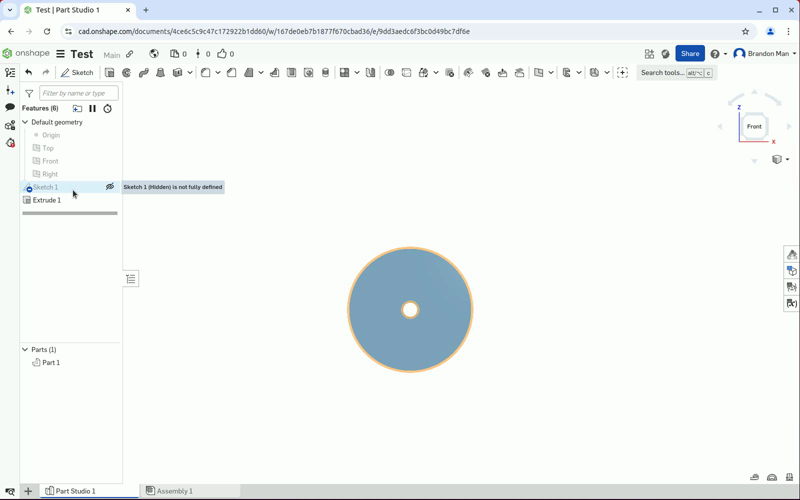
click(73, 189)
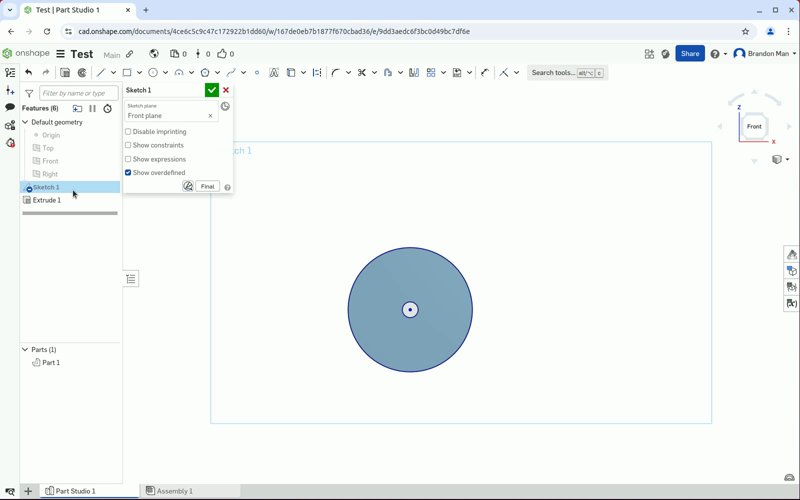
mouse_move(229, 92)
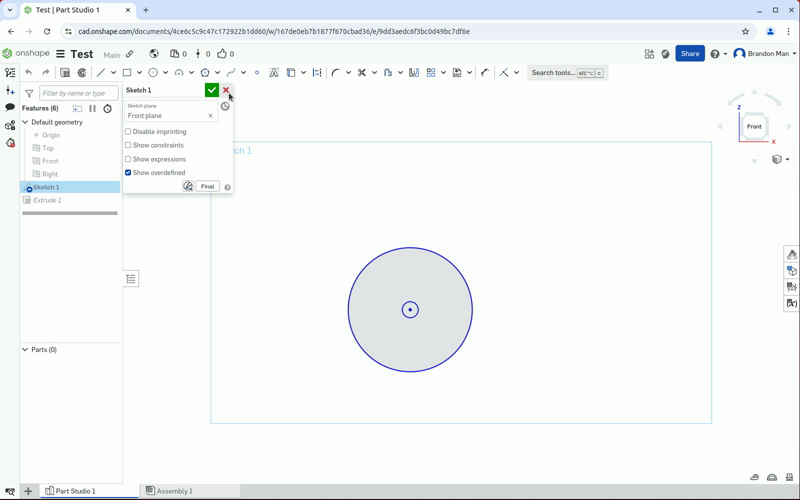
click(229, 92)
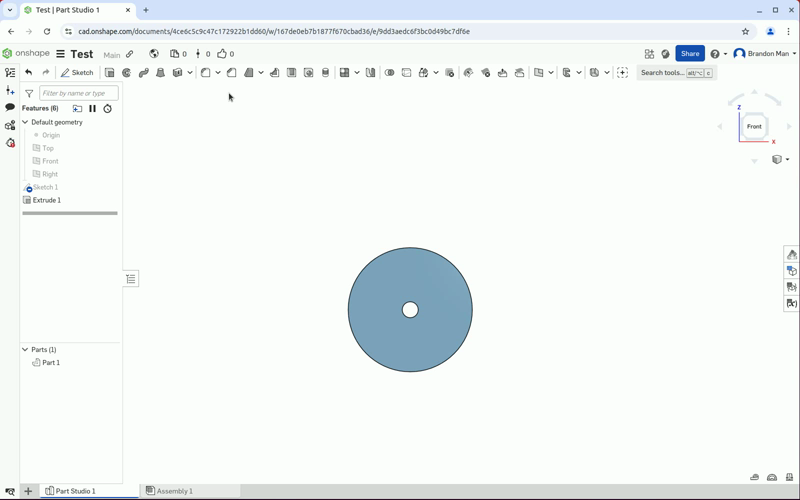
mouse_move(541, 75)
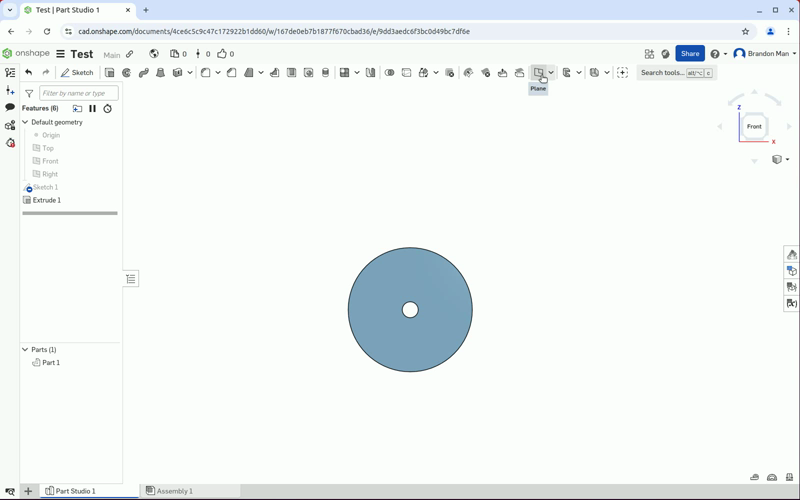
click(541, 75)
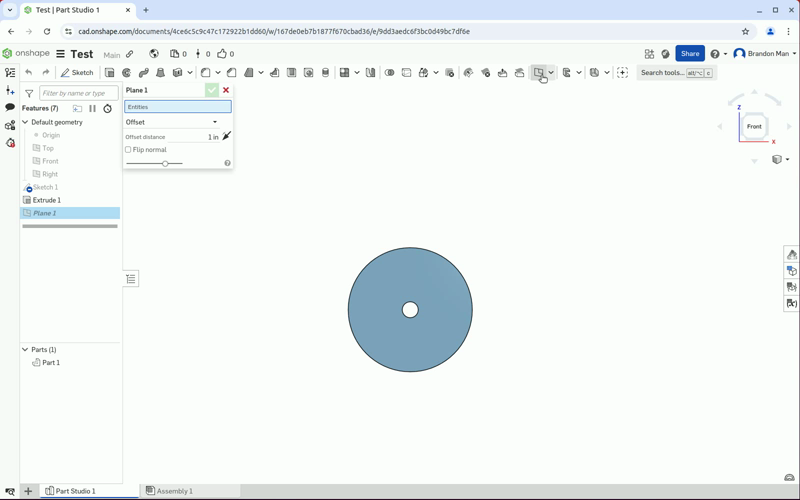
mouse_move(73, 163)
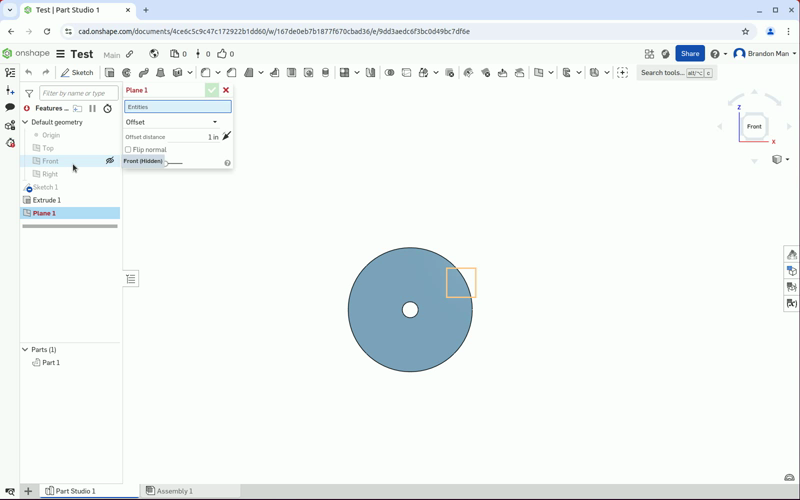
click(73, 163)
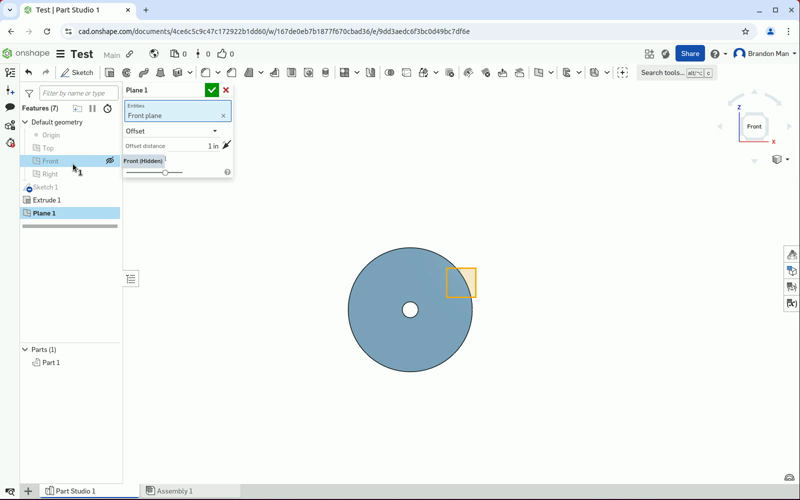
key(tab, 2)
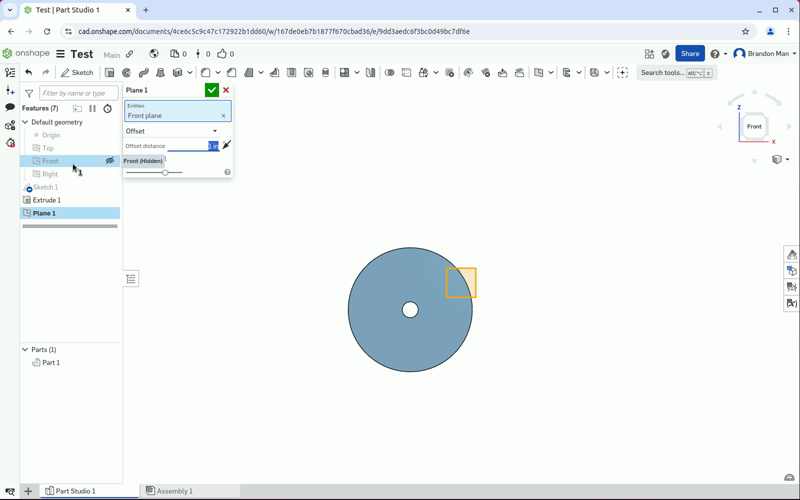
text(1.695)
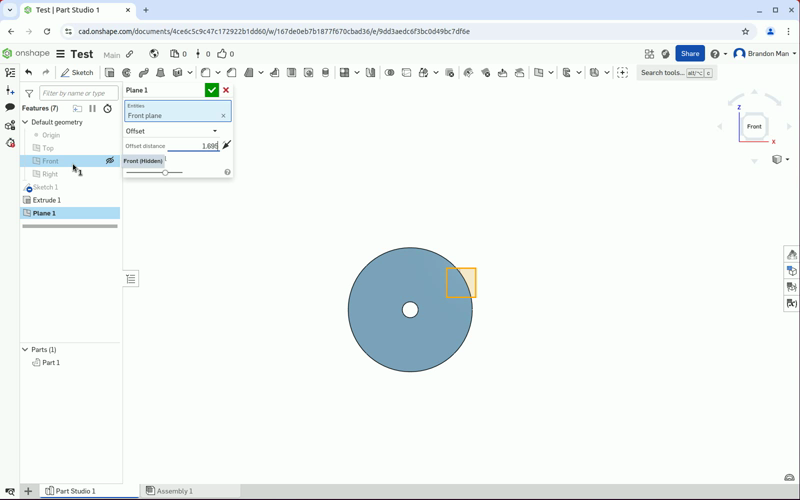
key(enter, 2)
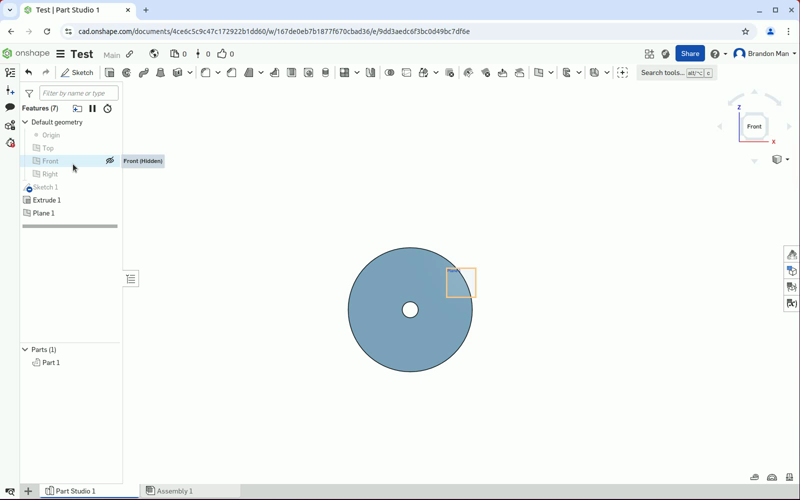
key(shift+s)
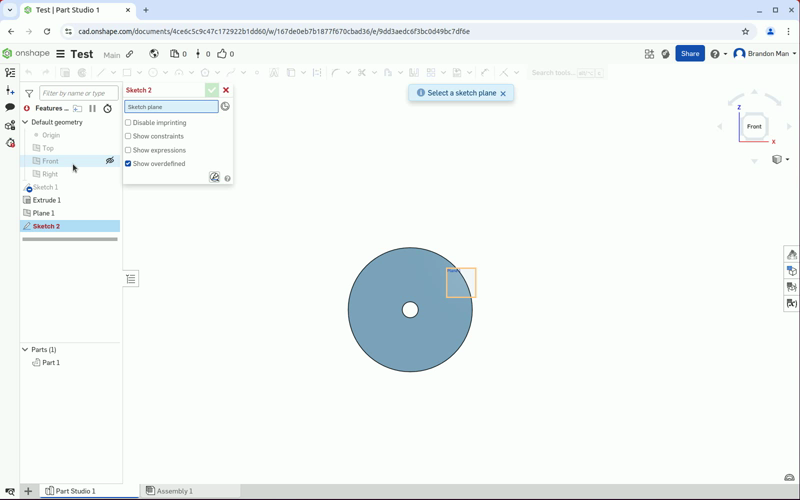
mouse_move(73, 215)
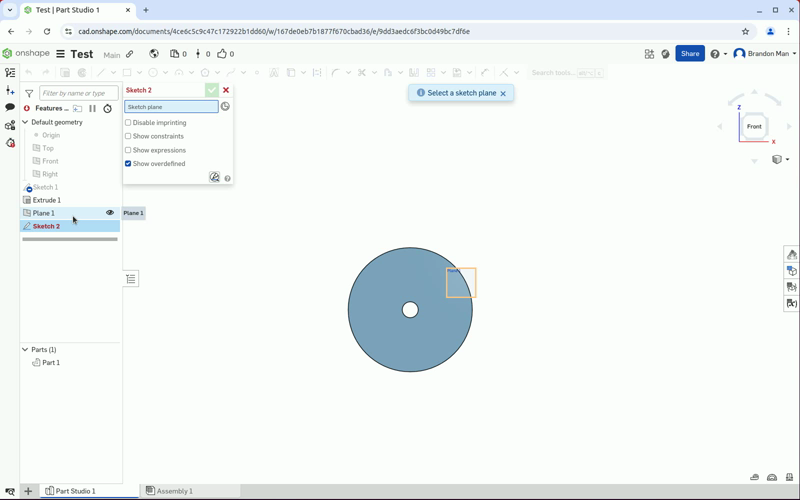
click(73, 215)
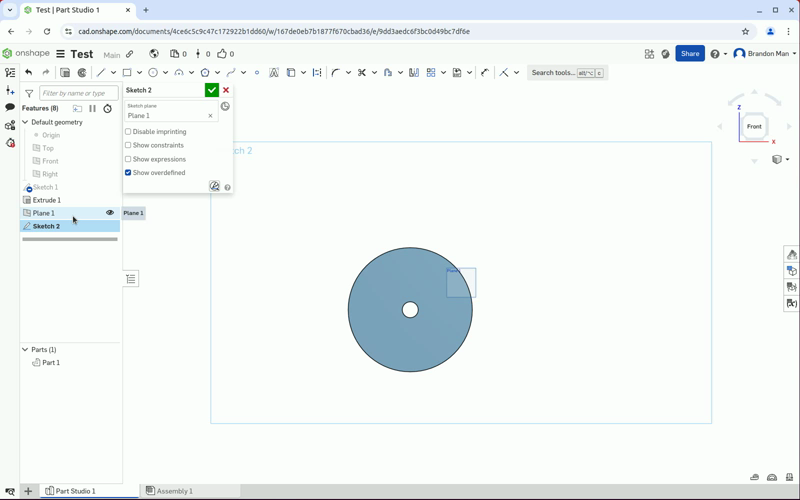
mouse_move(73, 352)
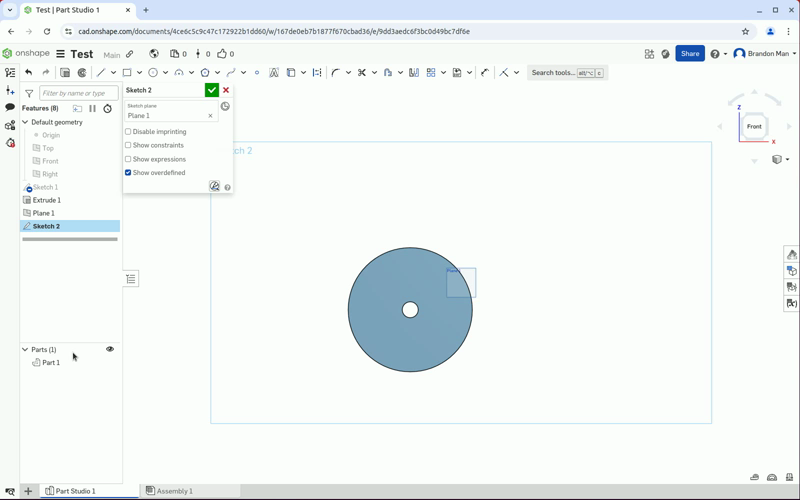
key(y)
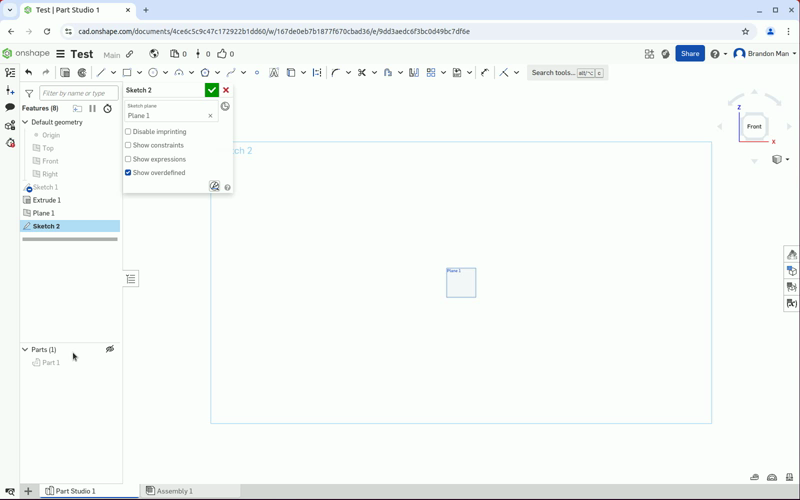
key(c)
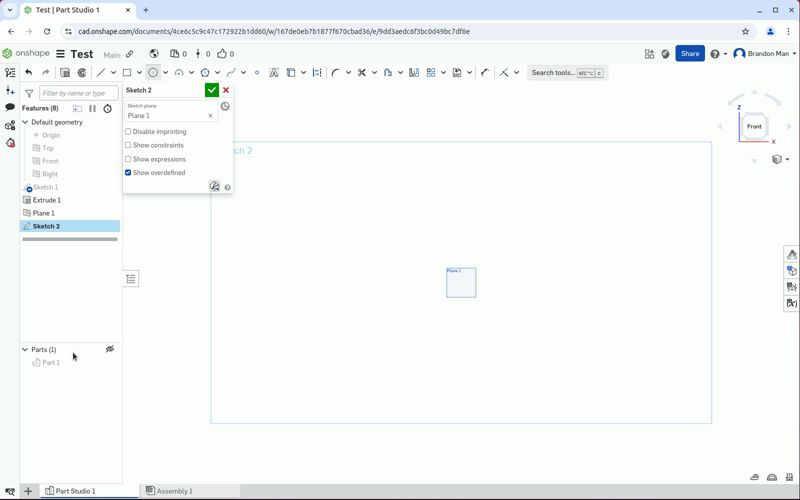
key_down(shift)
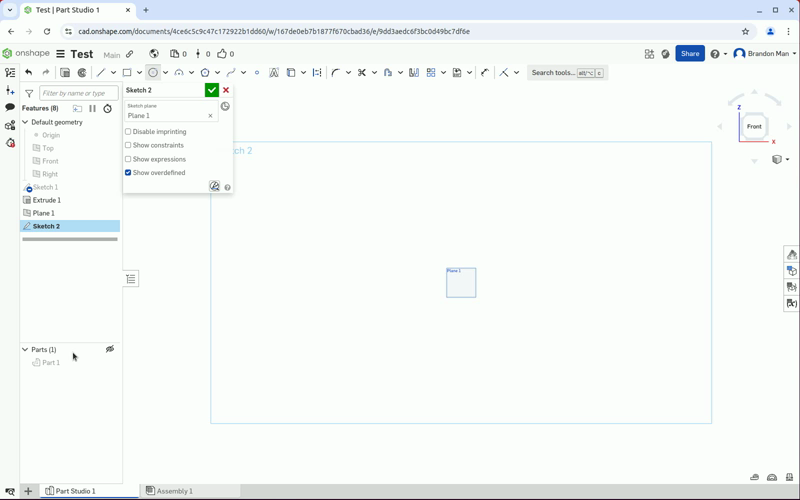
mouse_move(362, 308)
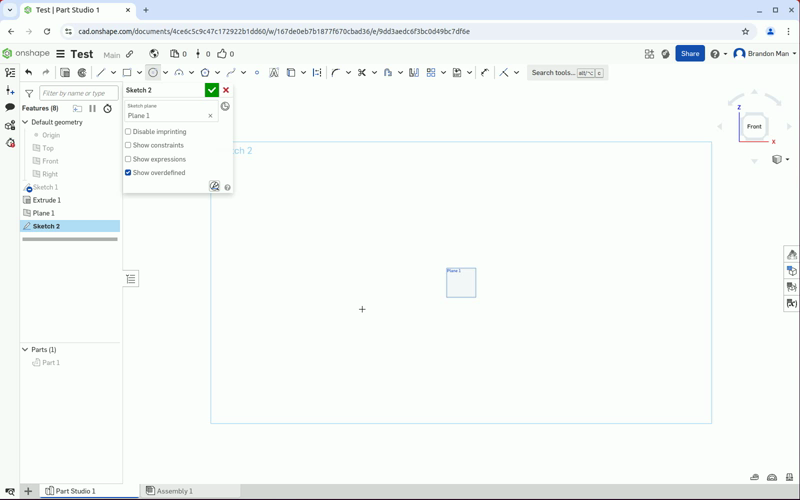
click(362, 308)
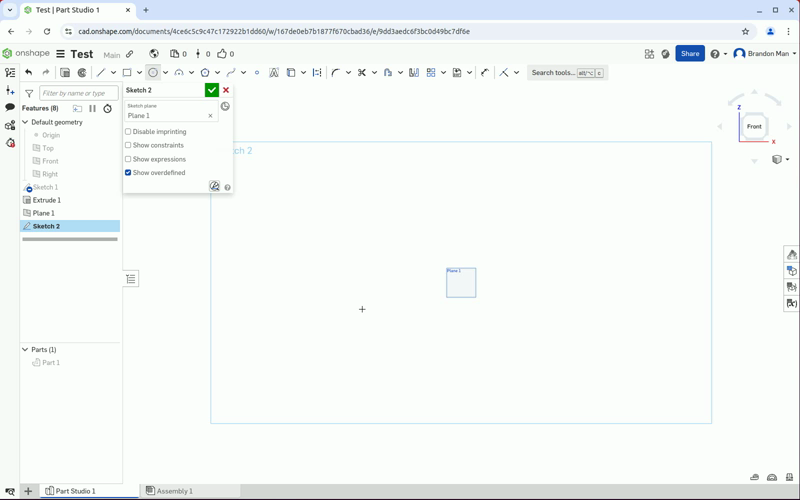
key_up(shift)
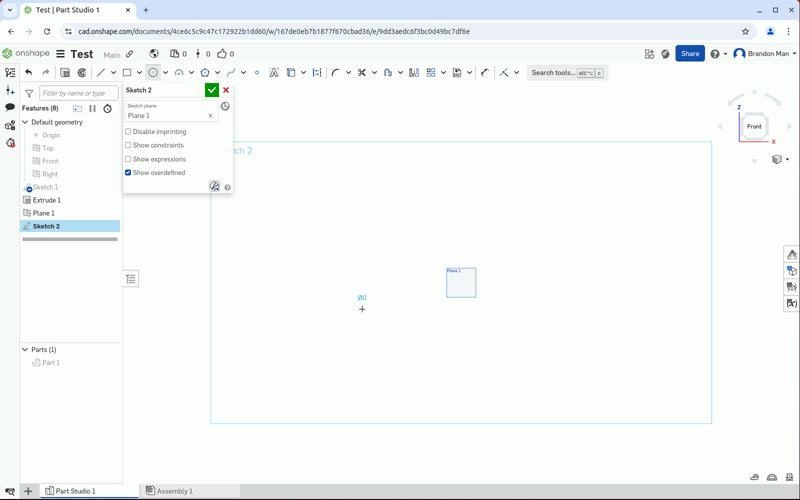
mouse_move(370, 308)
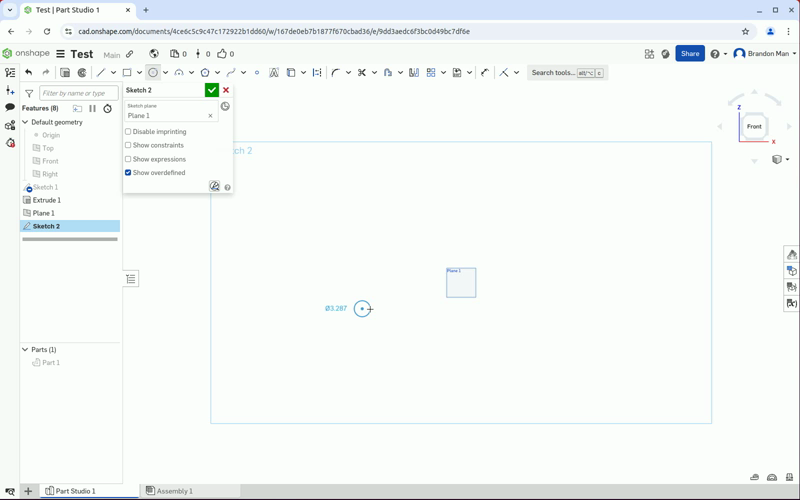
click(370, 308)
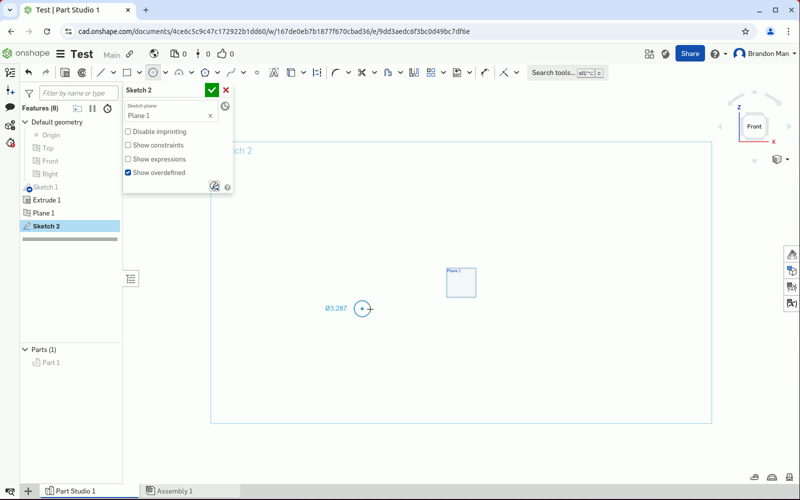
key(esc)
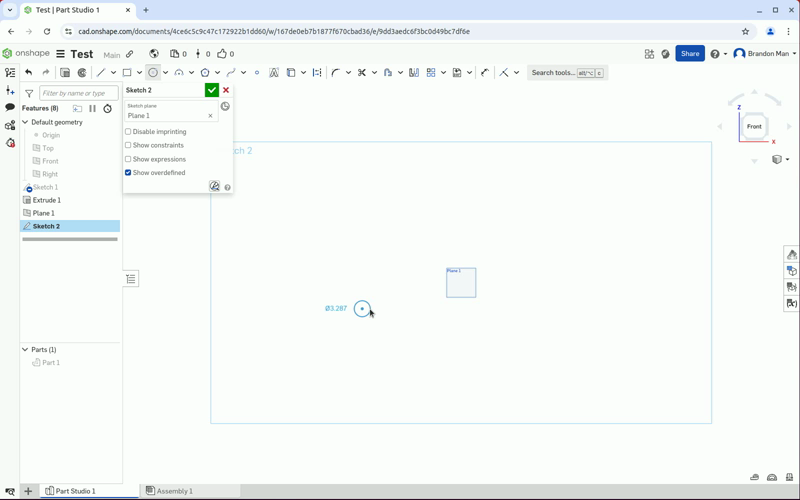
mouse_move(369, 304)
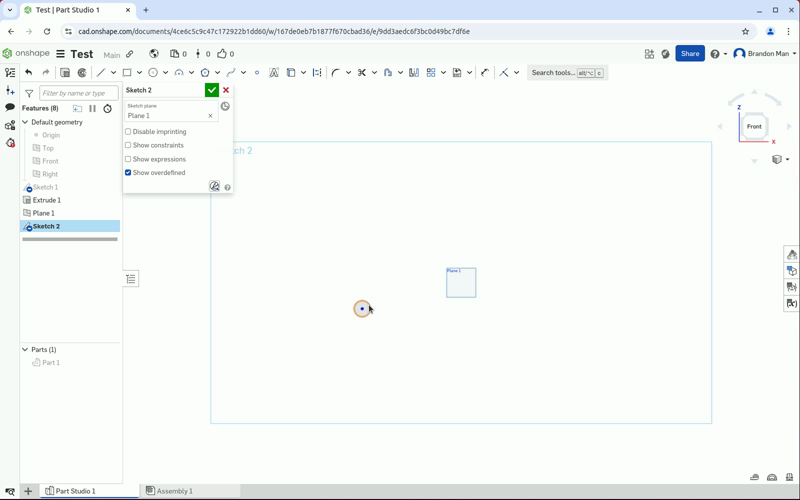
scroll(6)
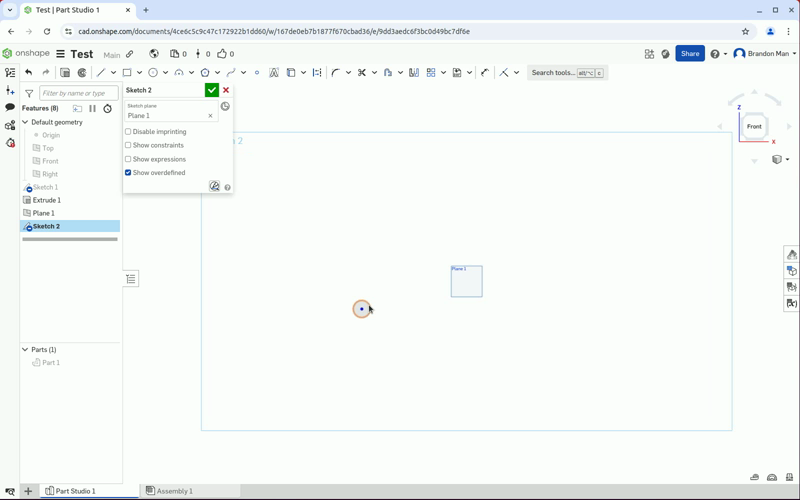
scroll(6)
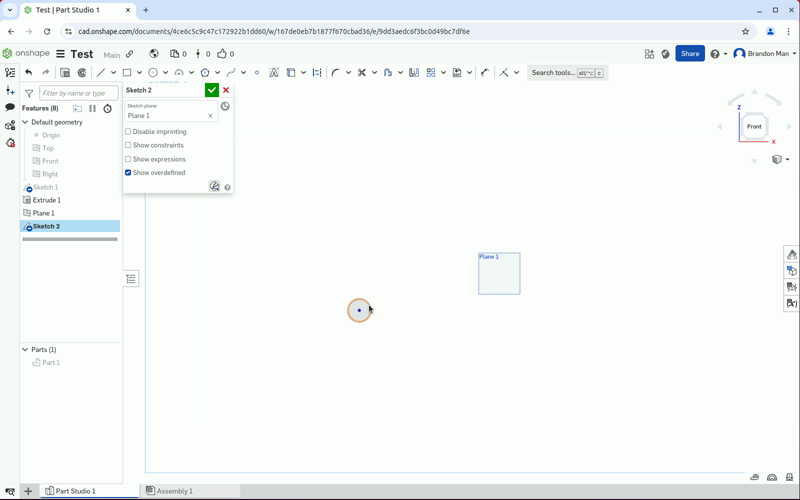
scroll(6)
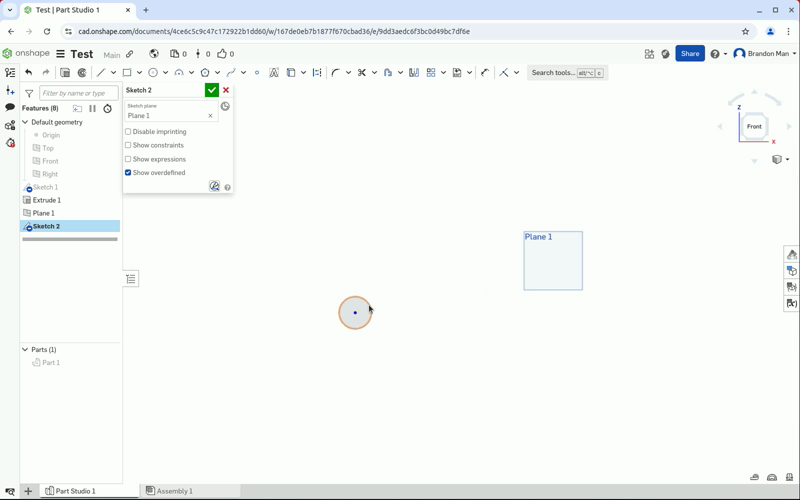
scroll(6)
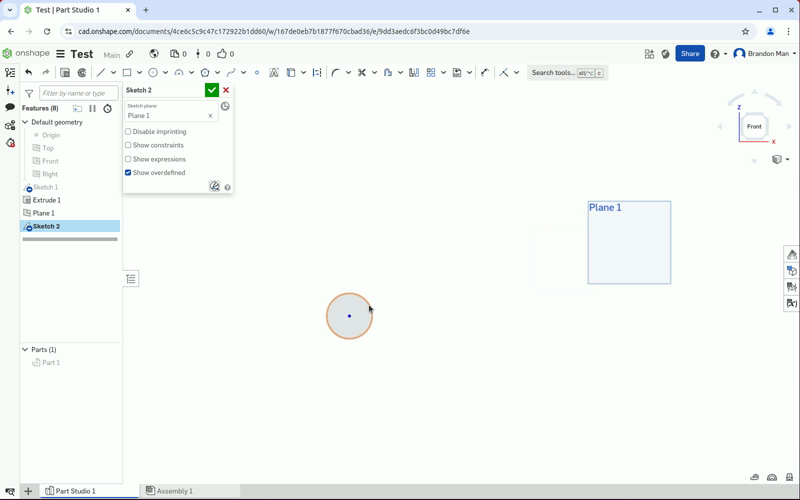
scroll(6)
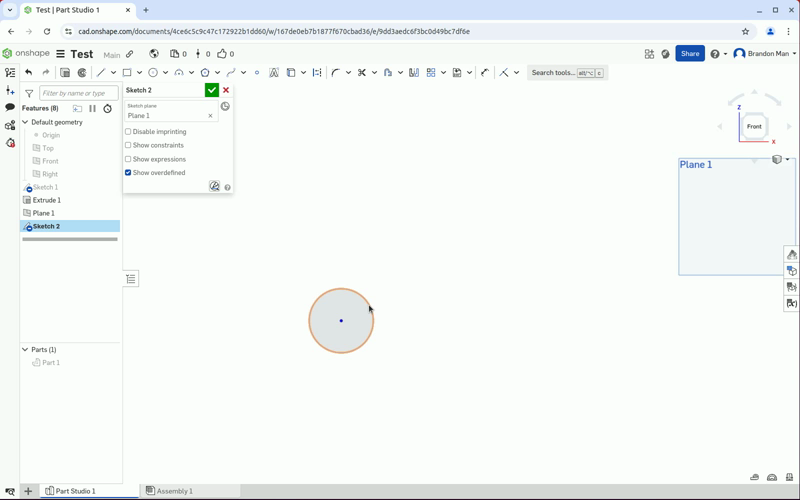
scroll(6)
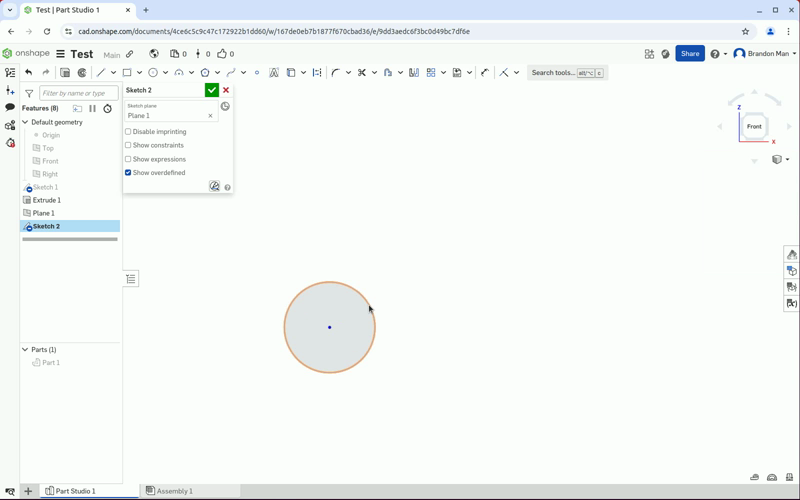
scroll(6)
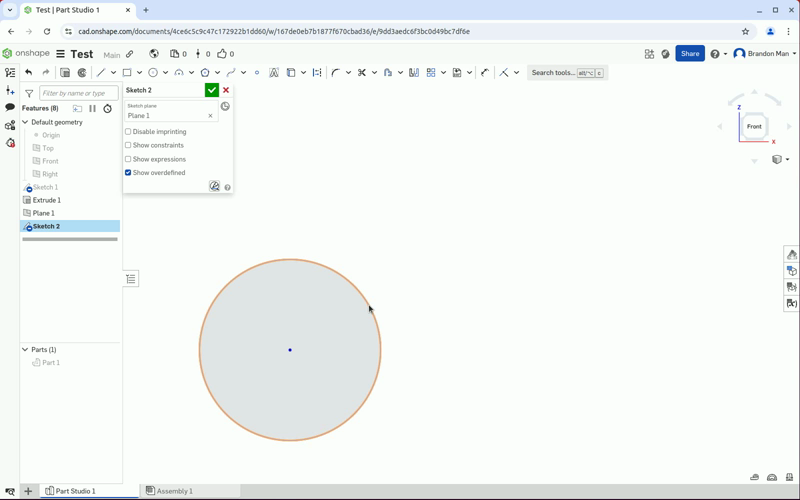
click(369, 304)
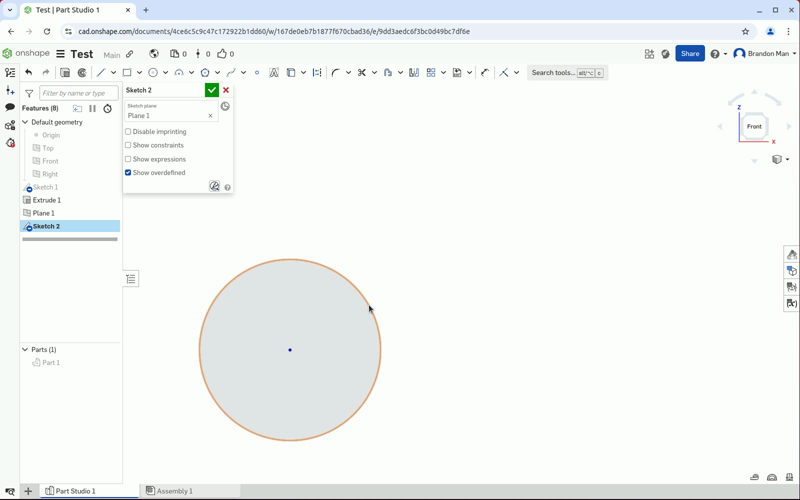
scroll(-6)
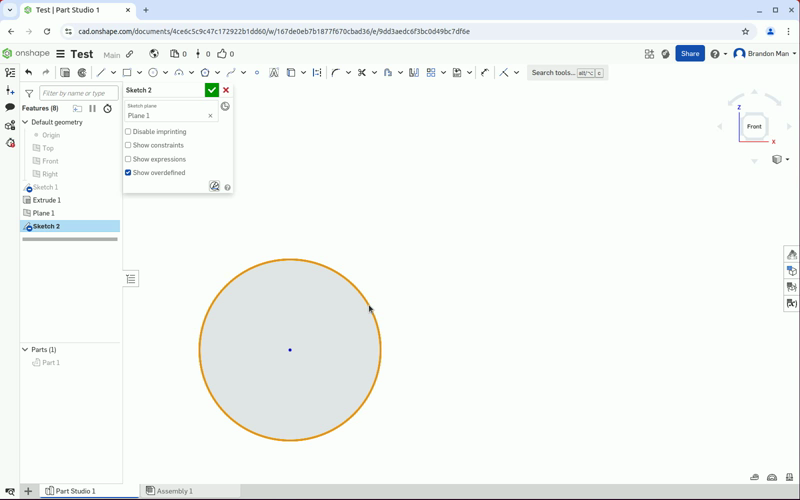
scroll(-6)
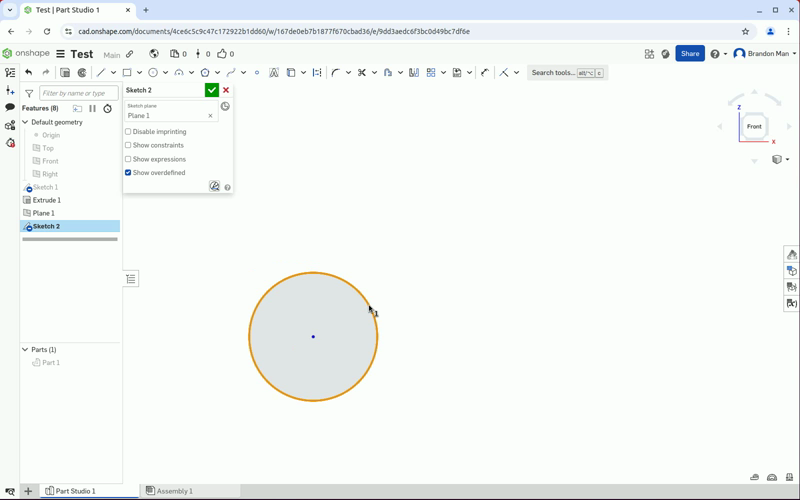
scroll(-6)
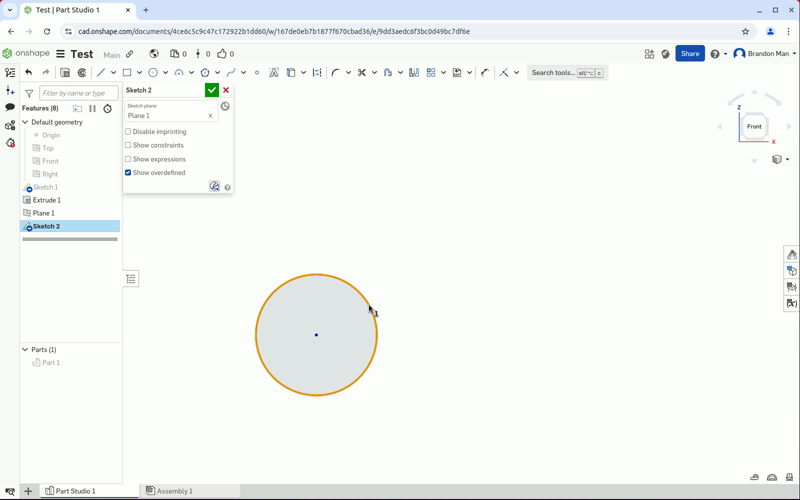
scroll(-6)
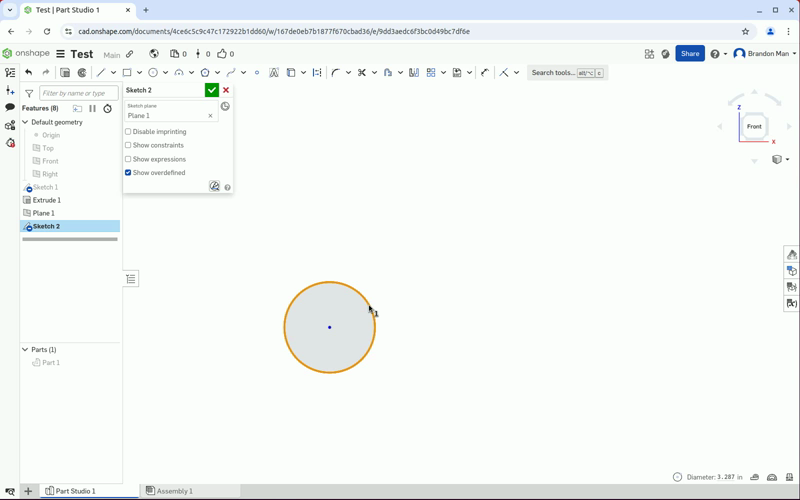
scroll(-6)
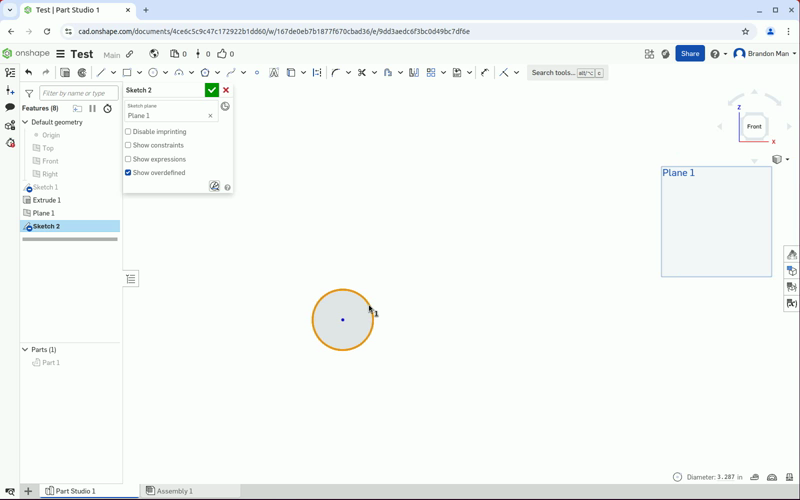
scroll(-6)
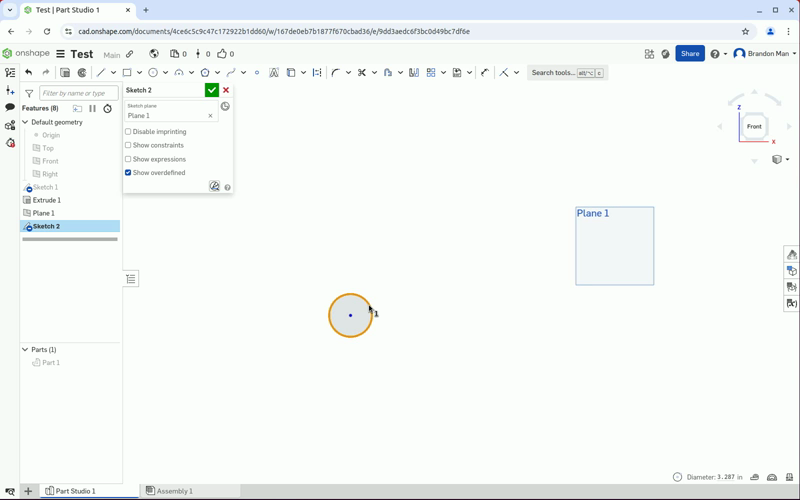
scroll(-6)
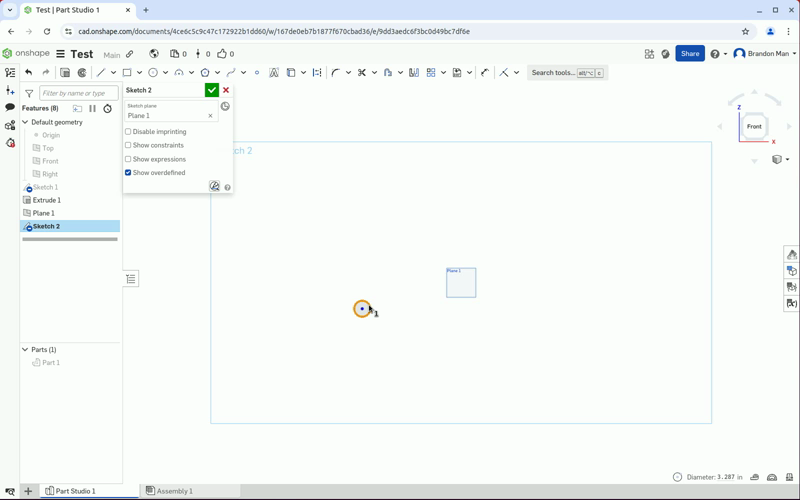
mouse_move(73, 352)
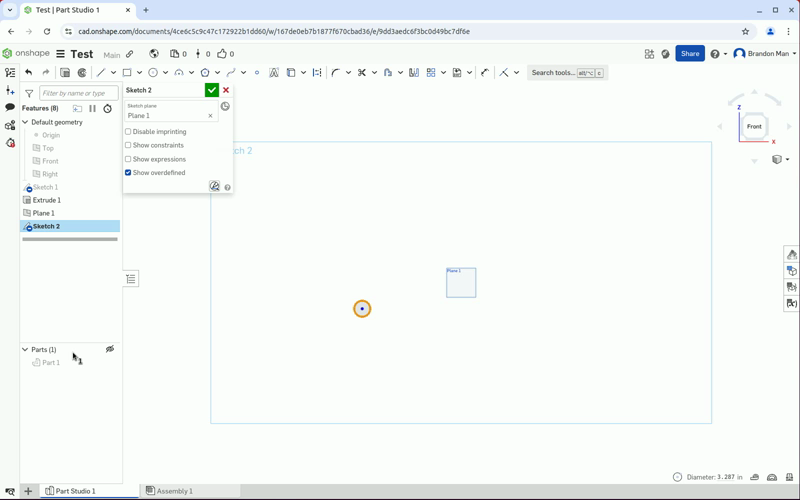
key(shift+y)
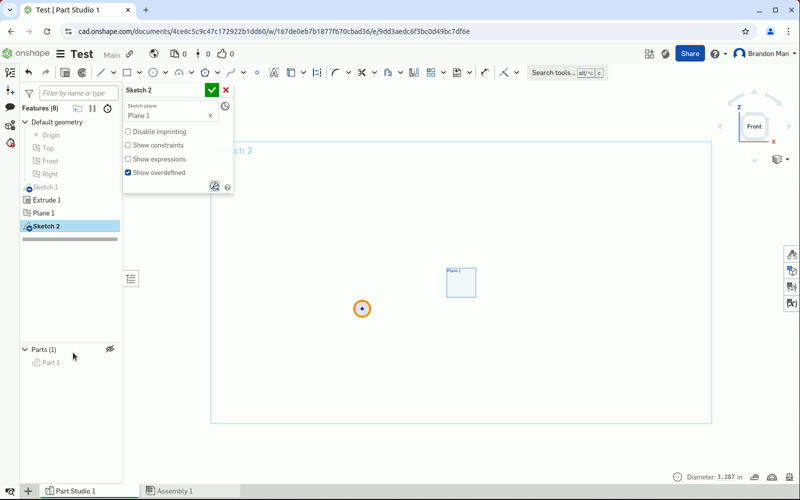
key(shift+e)
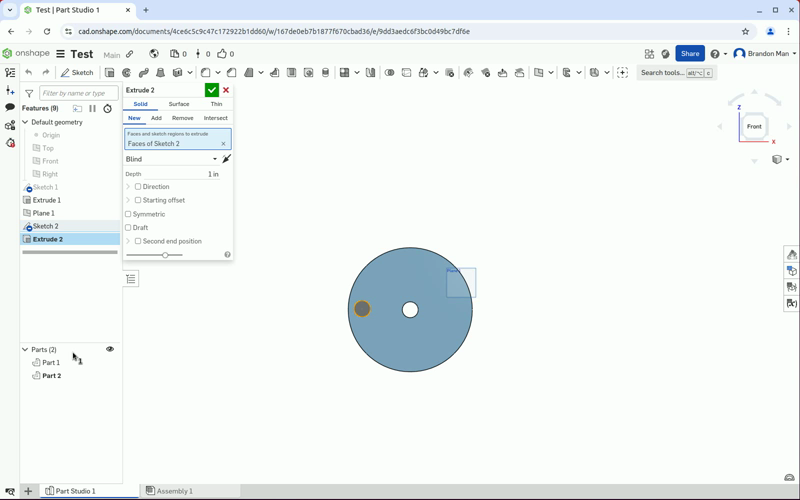
mouse_move(143, 106)
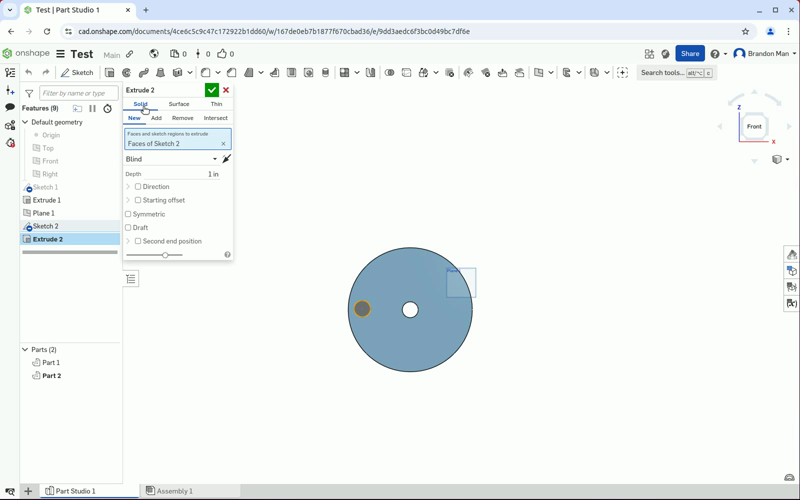
click(143, 106)
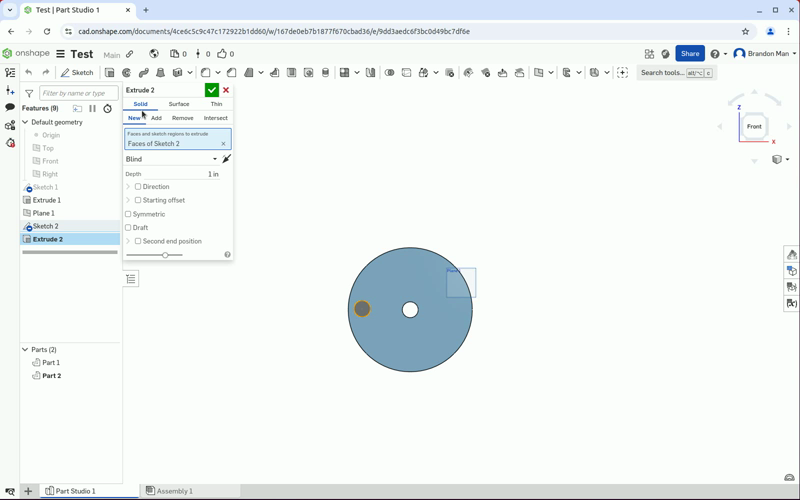
mouse_move(137, 120)
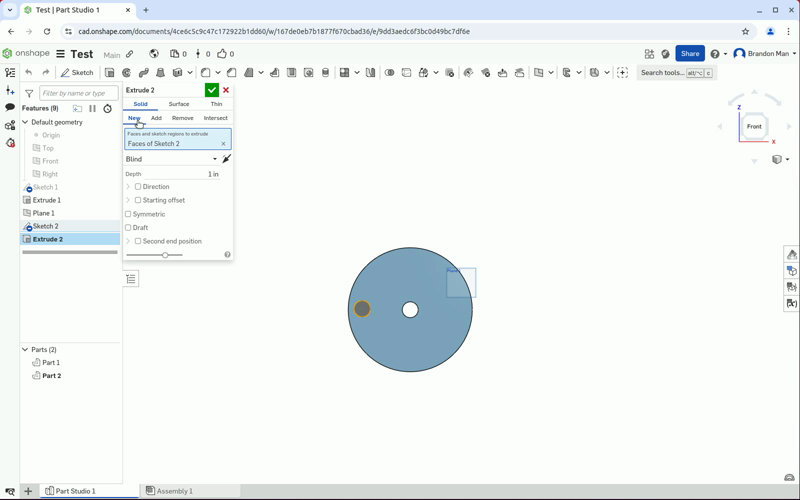
click(137, 120)
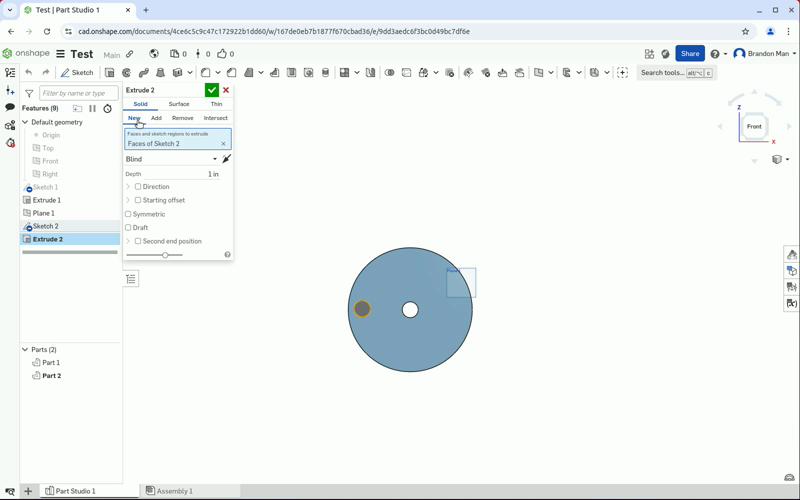
key(tab, 4)
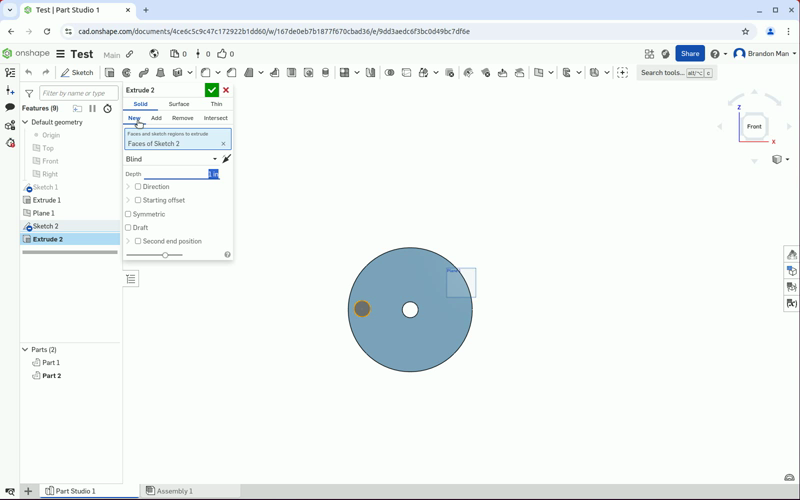
text(12.758)
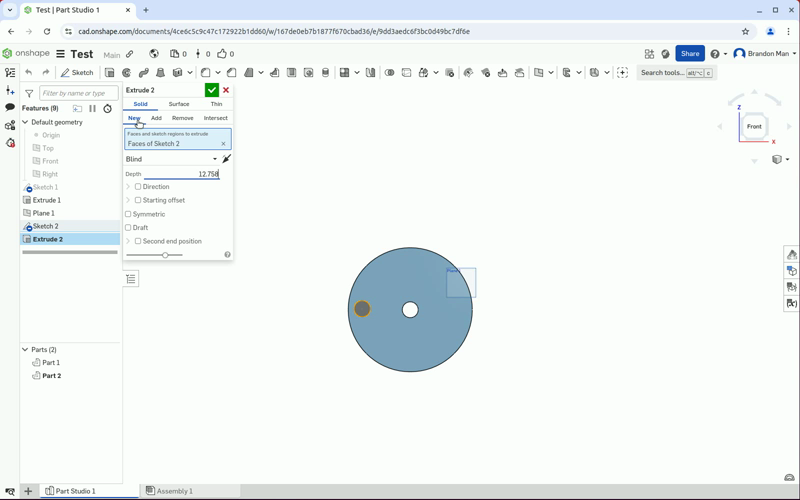
key(enter)
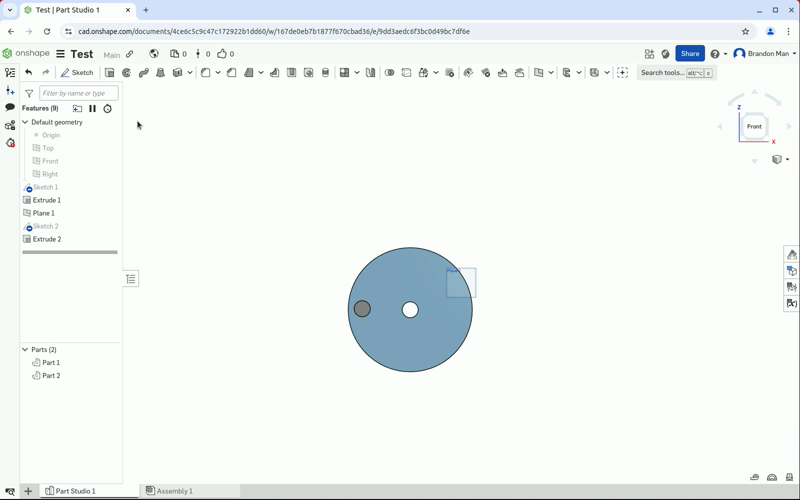
key(shift+h)
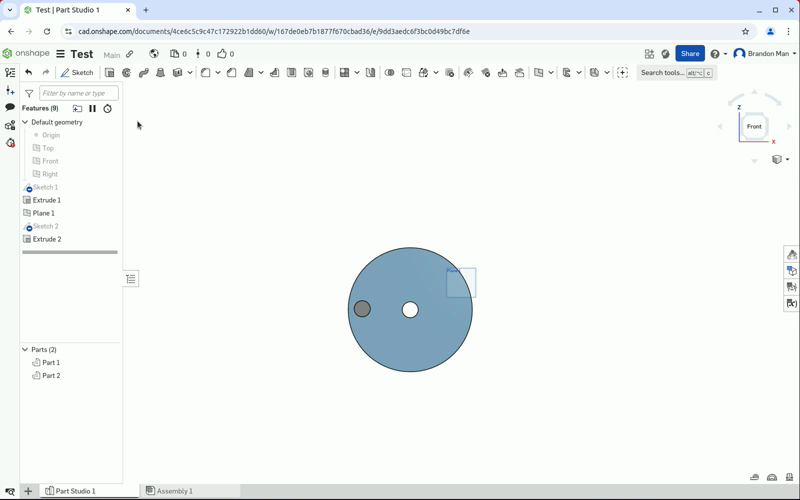
key(shift+h)
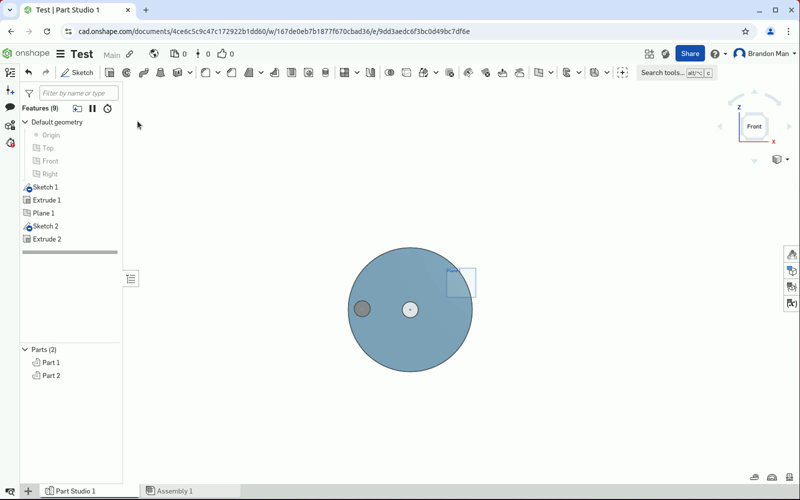
key(shift+7)
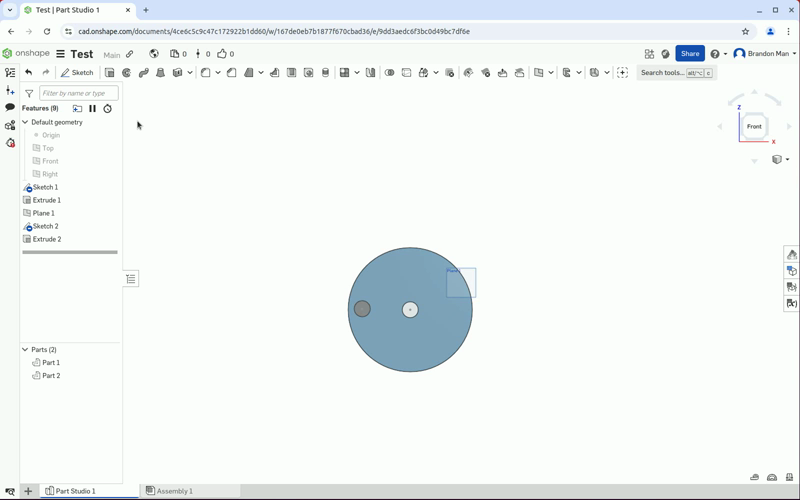
key(left, 2)
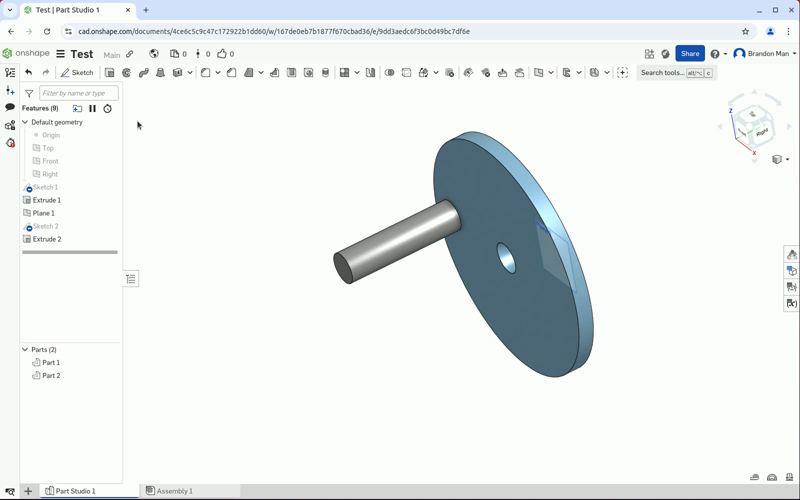
key(down, 2)
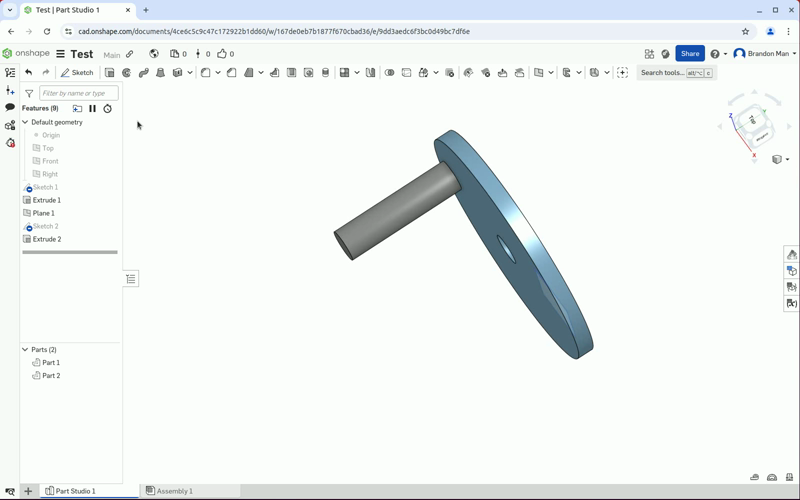
key(up, 2)
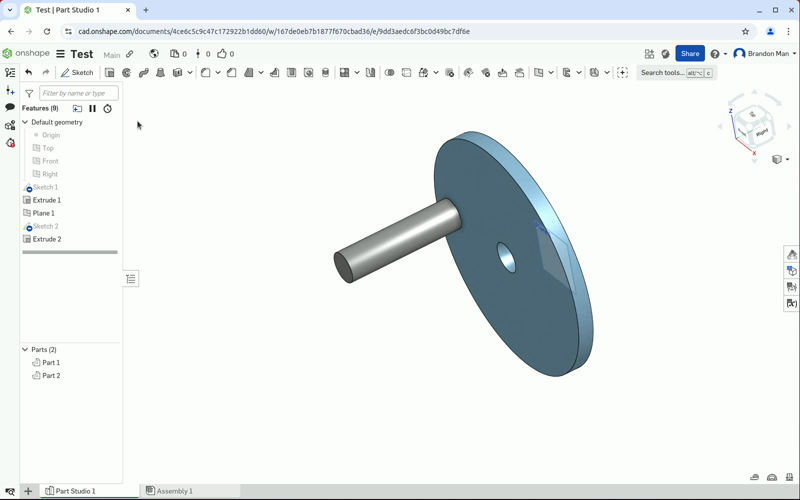
key(right, 2)
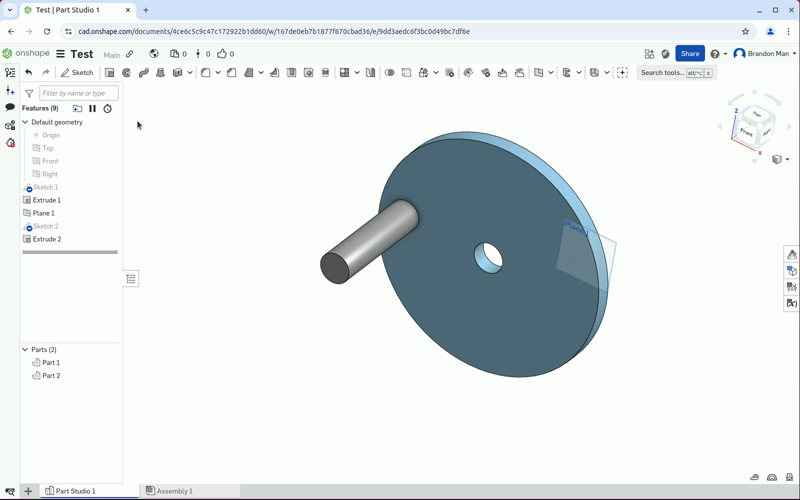
mouse_move(73, 189)
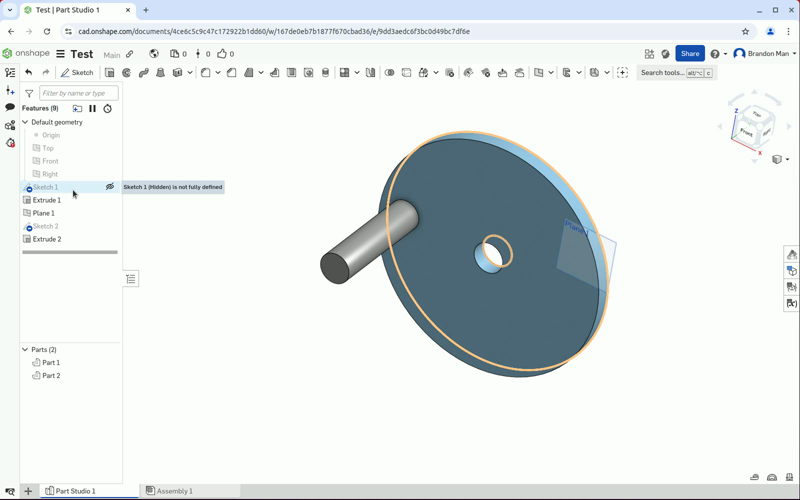
click(73, 189)